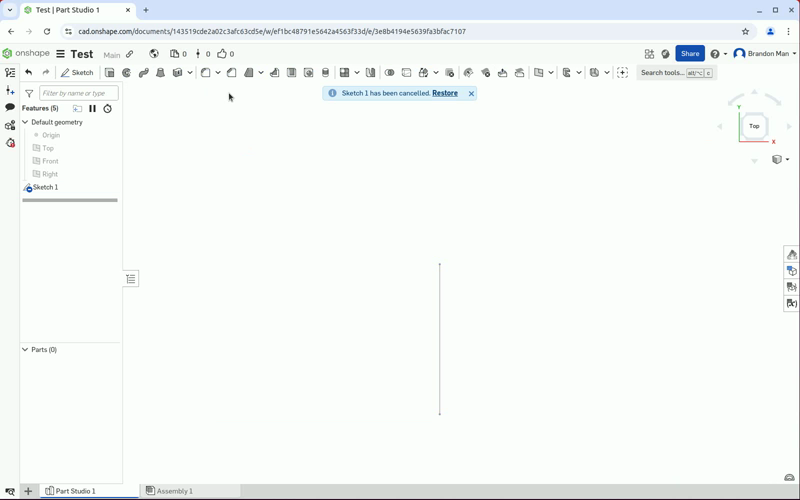
key(shift+h)
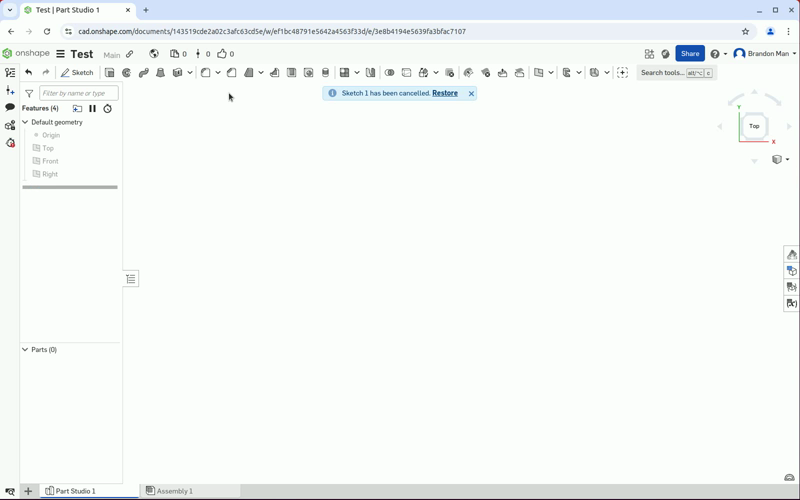
mouse_move(73, 352)
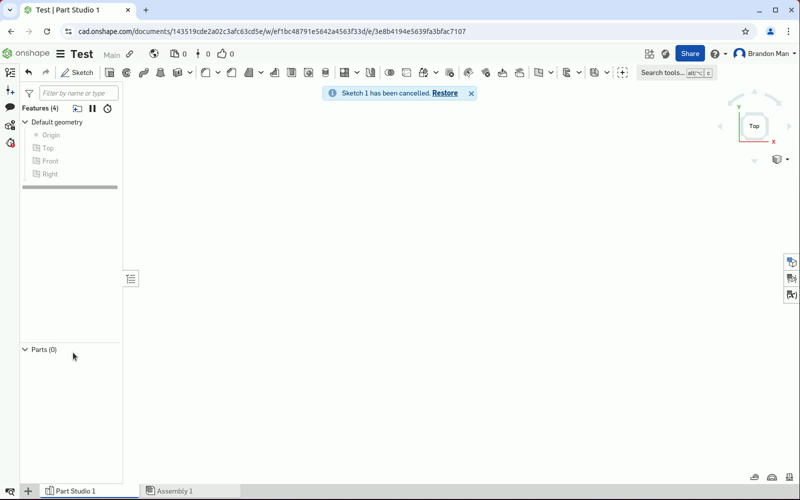
key(y)
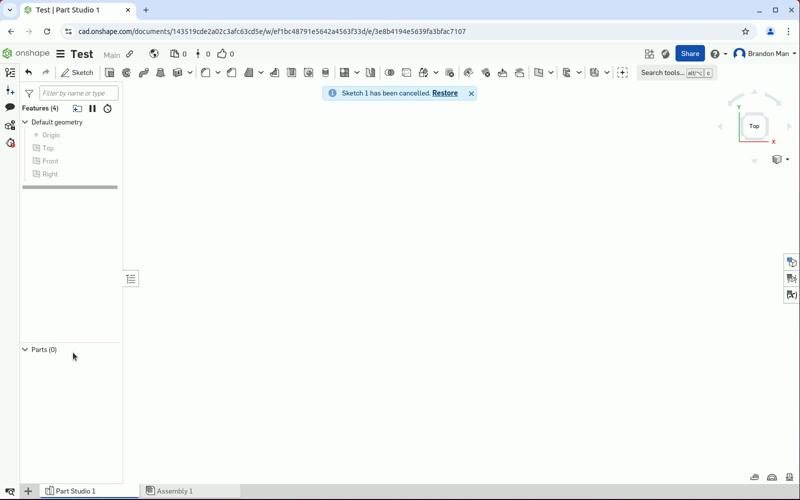
key(shift+p)
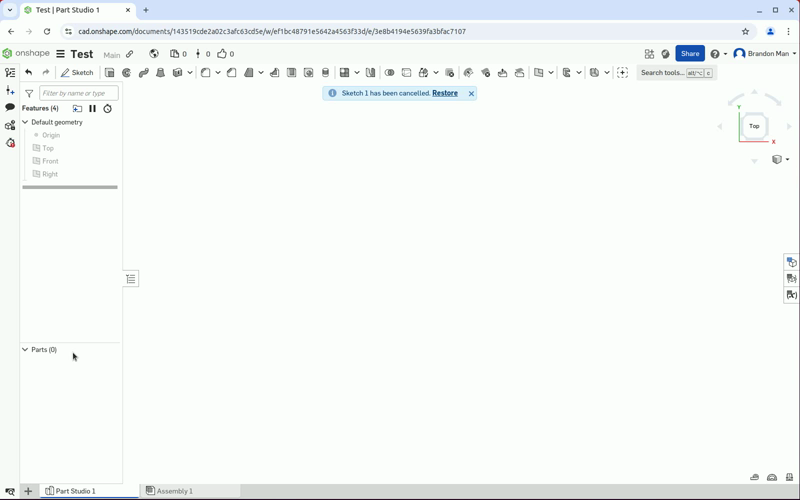
key(space)
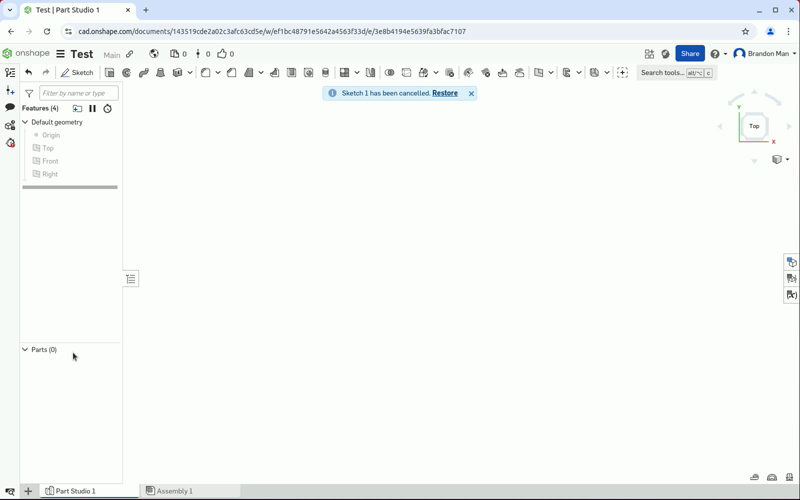
key_down(shift)
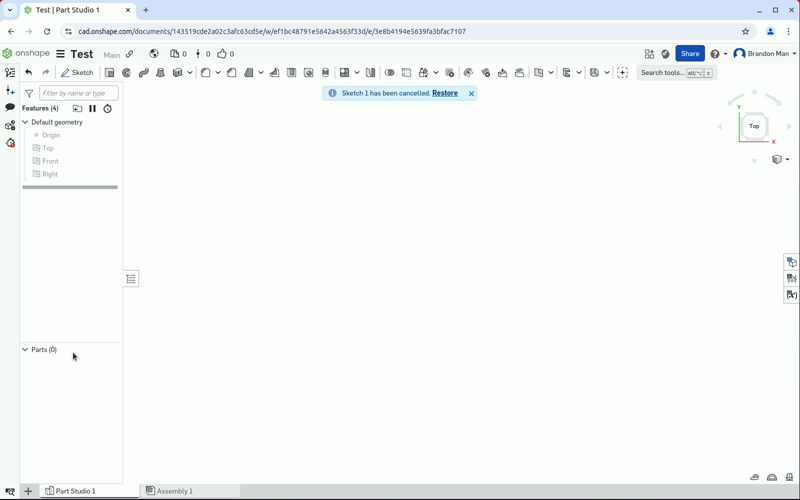
key(up)
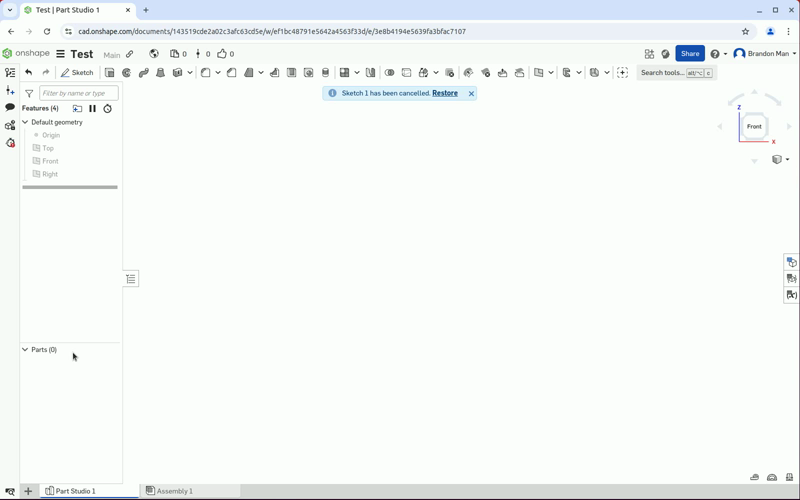
key_up(shift)
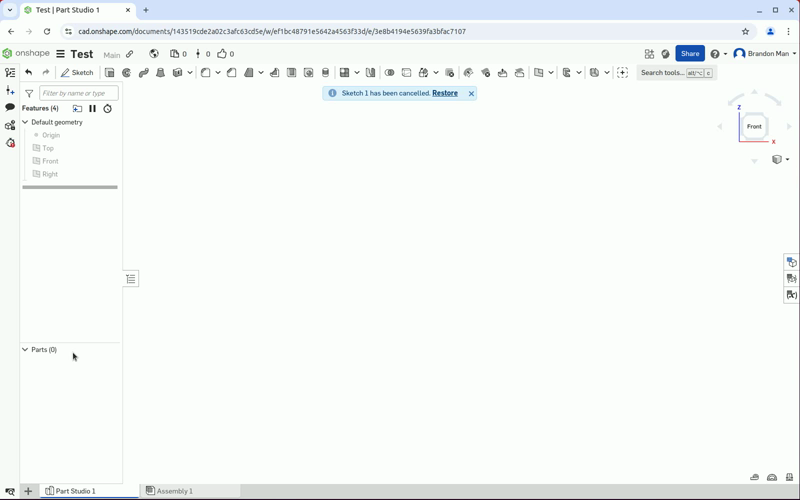
mouse_move(73, 352)
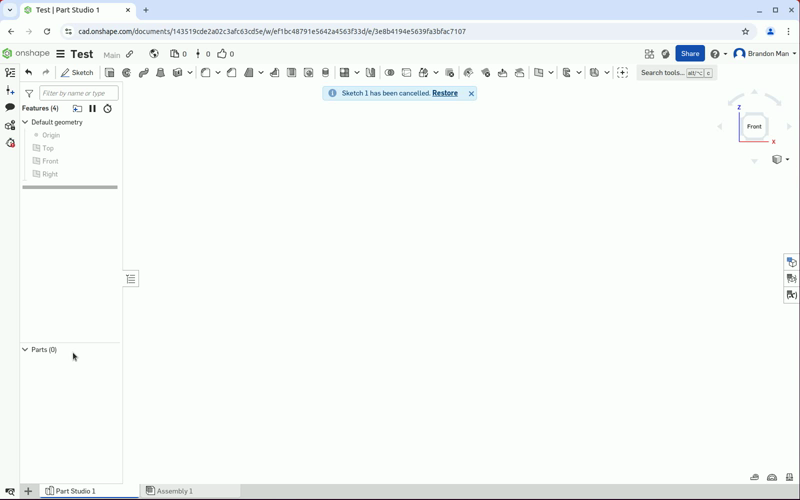
key(shift+y)
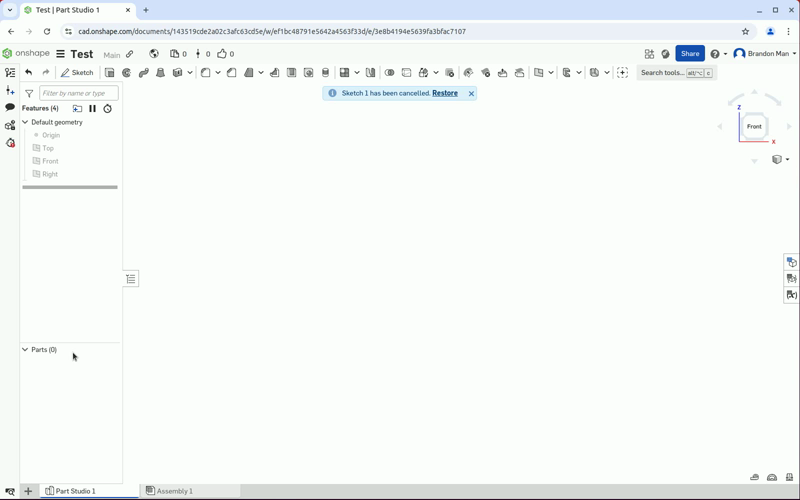
key(shift+s)
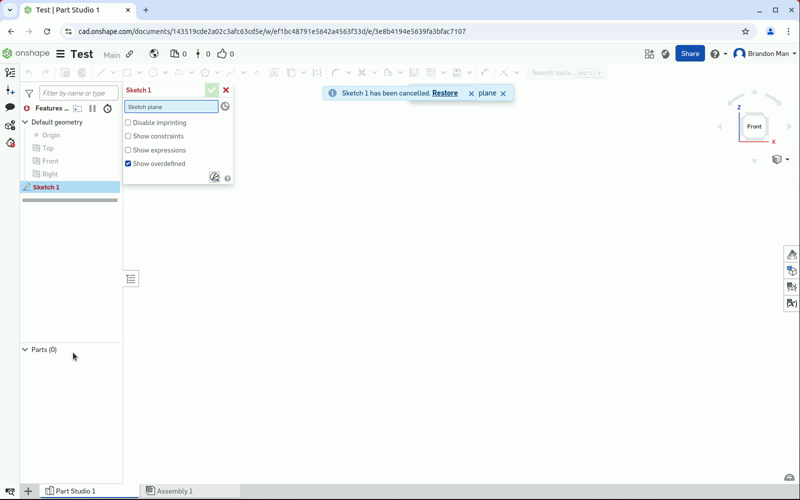
mouse_move(73, 163)
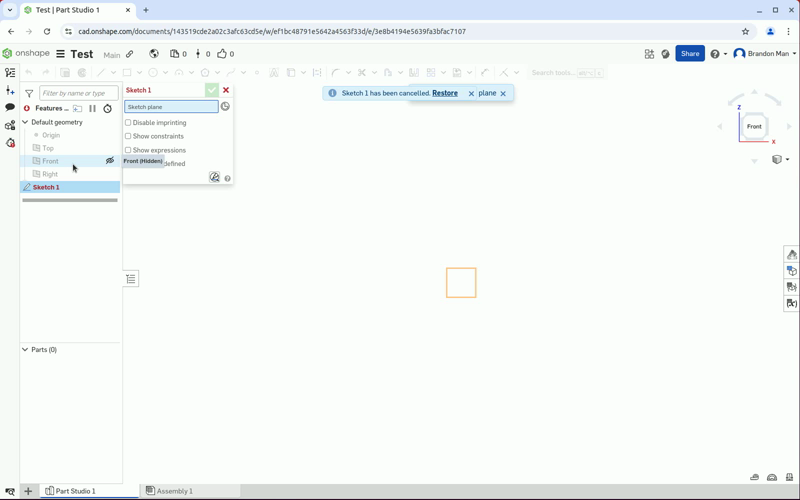
click(73, 163)
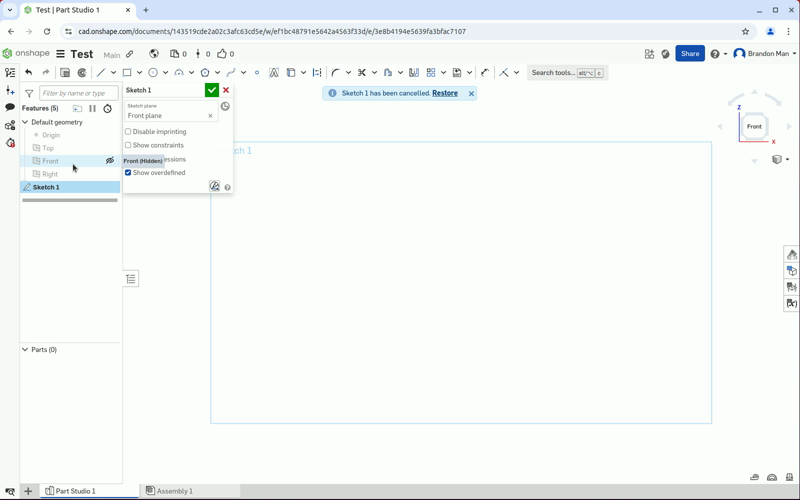
mouse_move(73, 352)
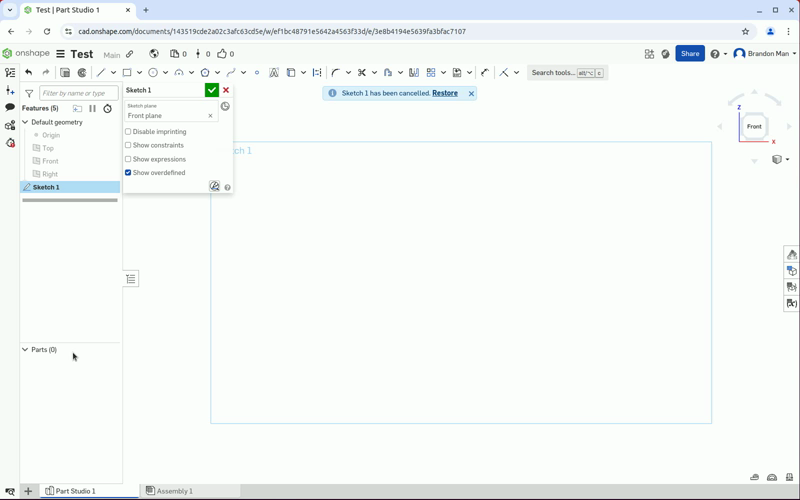
key(y)
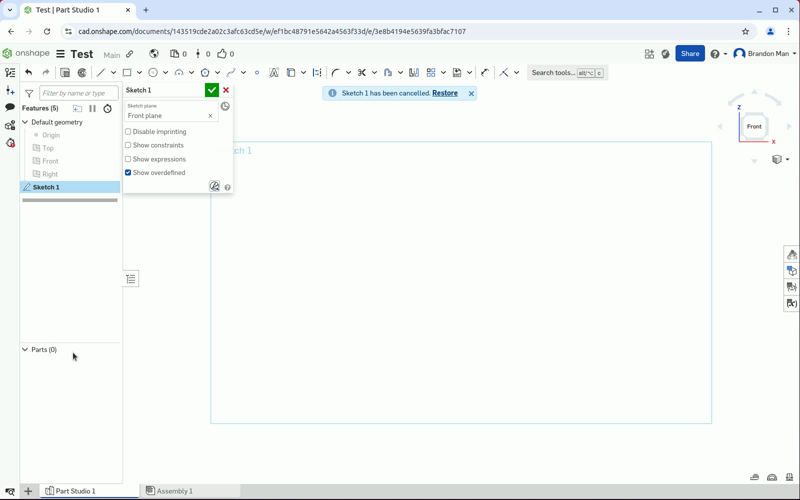
key(l)
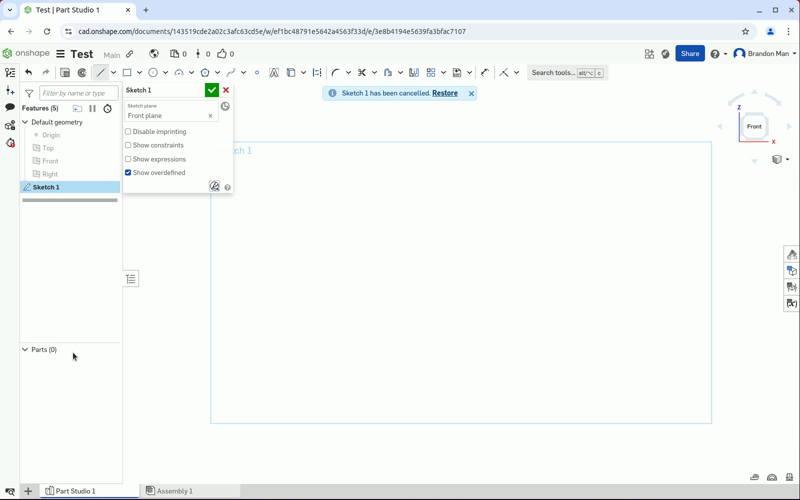
key_down(shift)
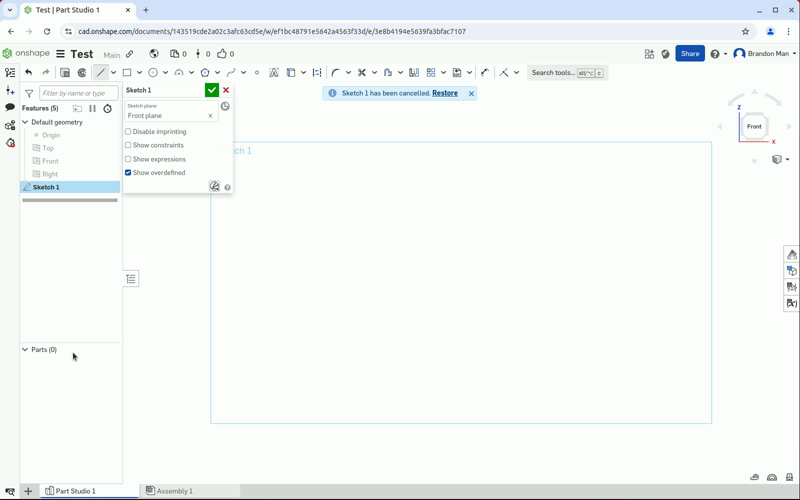
mouse_move(460, 282)
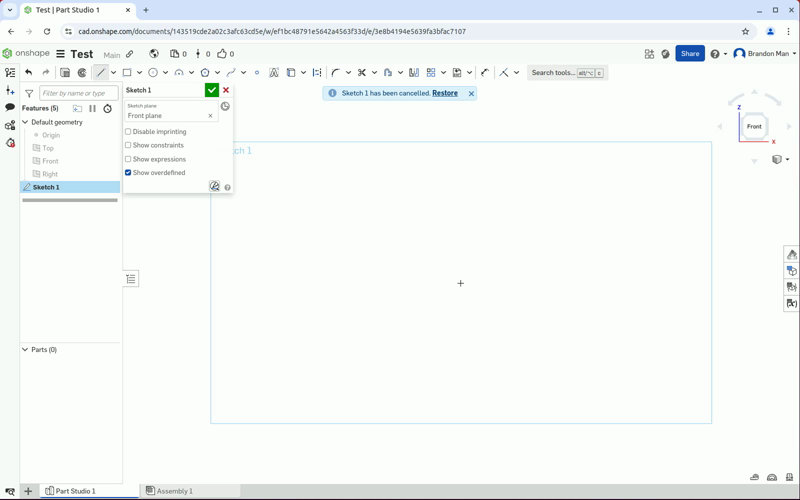
click(460, 282)
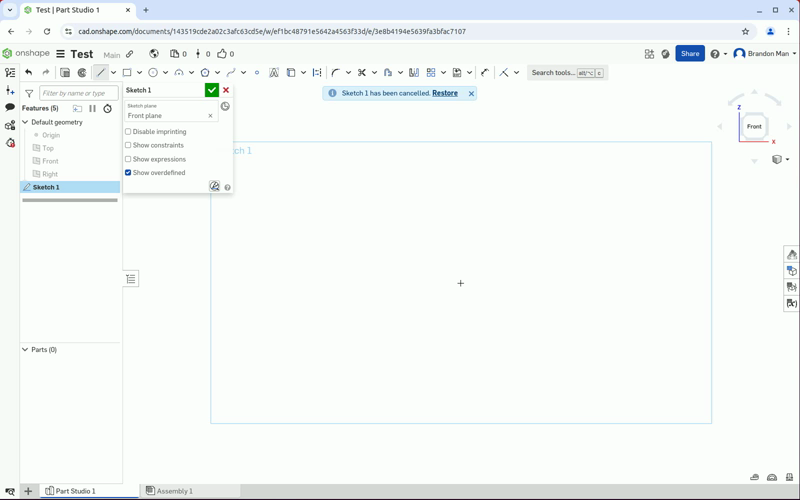
key_up(shift)
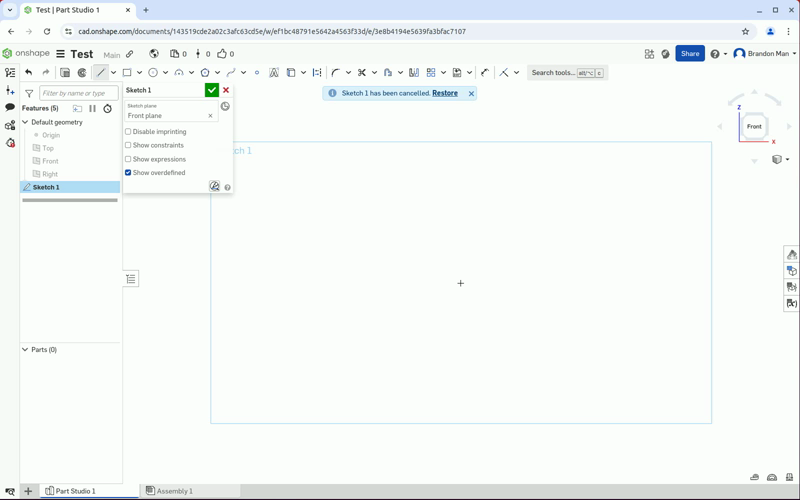
key_down(shift)
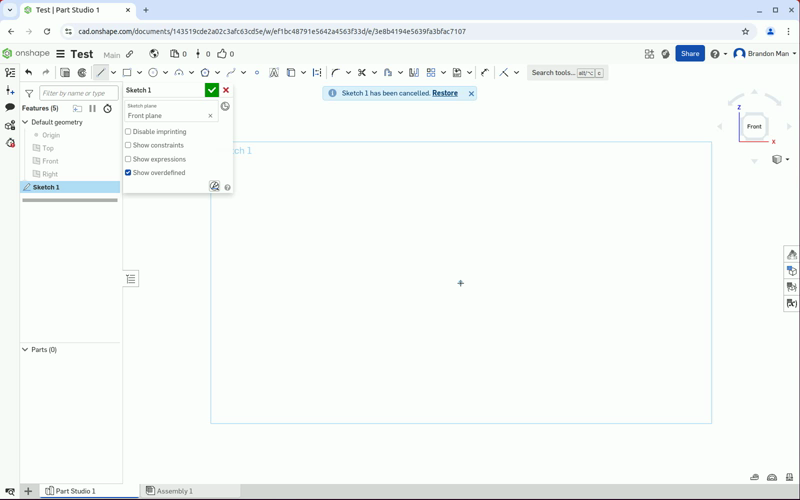
mouse_move(573, 282)
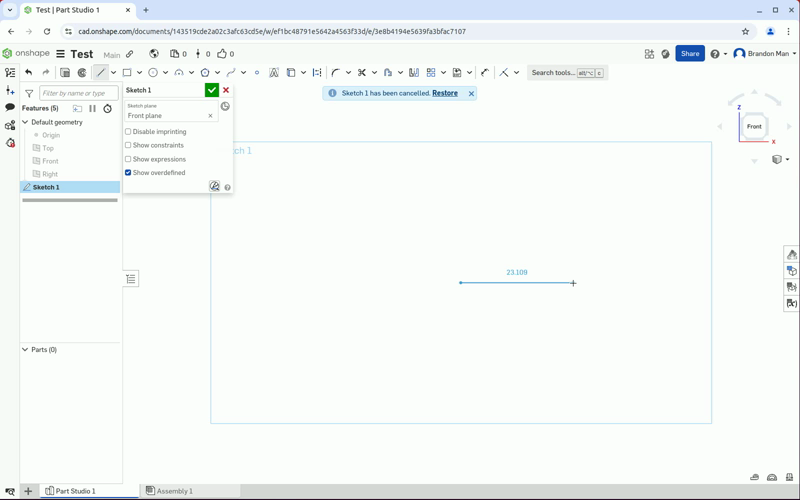
click(573, 282)
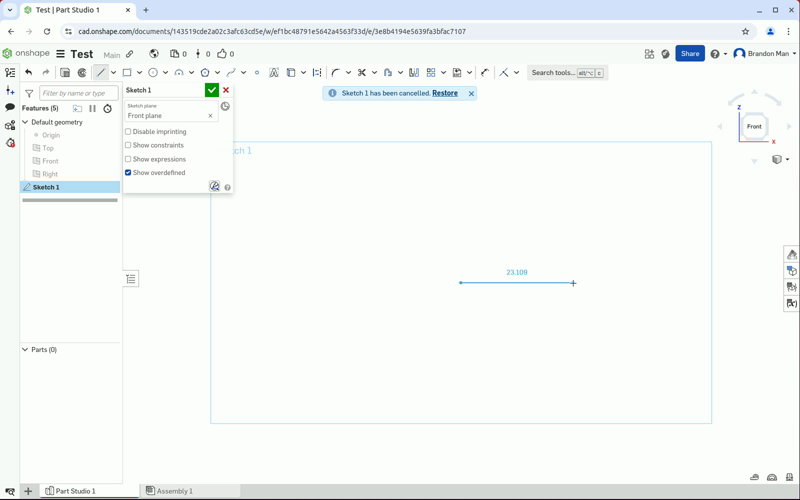
key_up(shift)
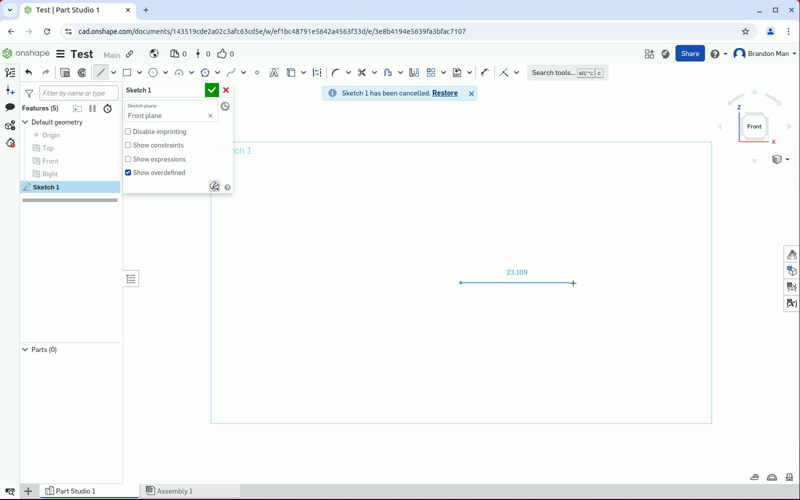
key_down(shift)
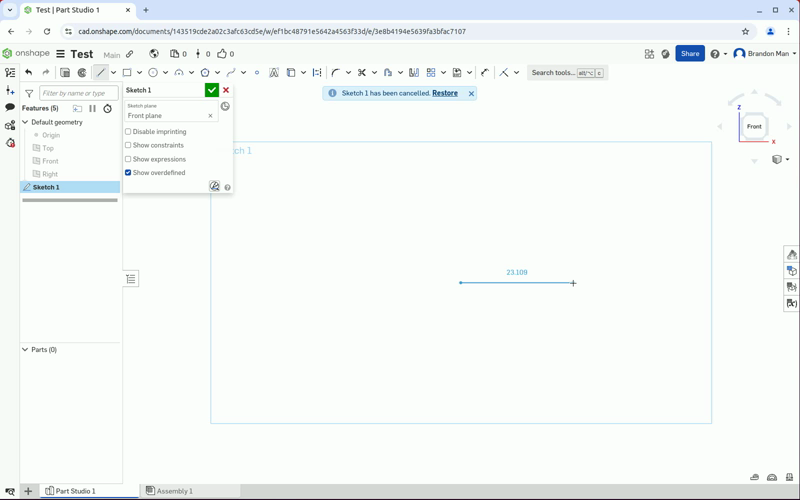
mouse_move(589, 282)
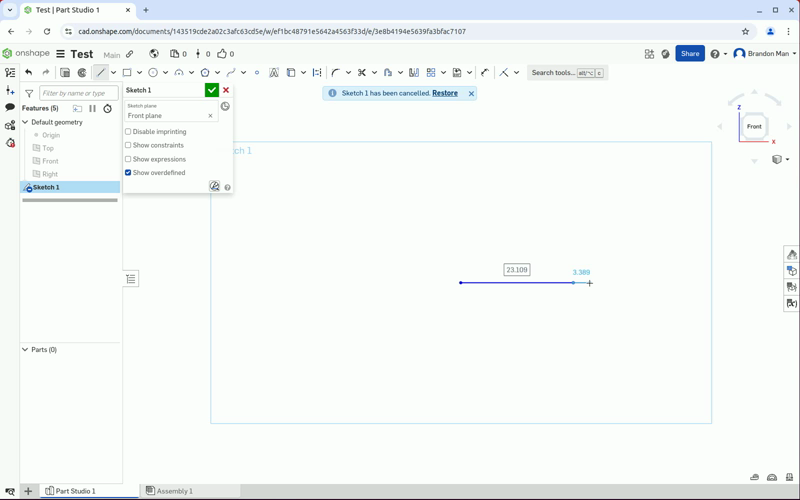
mouse_move(573, 226)
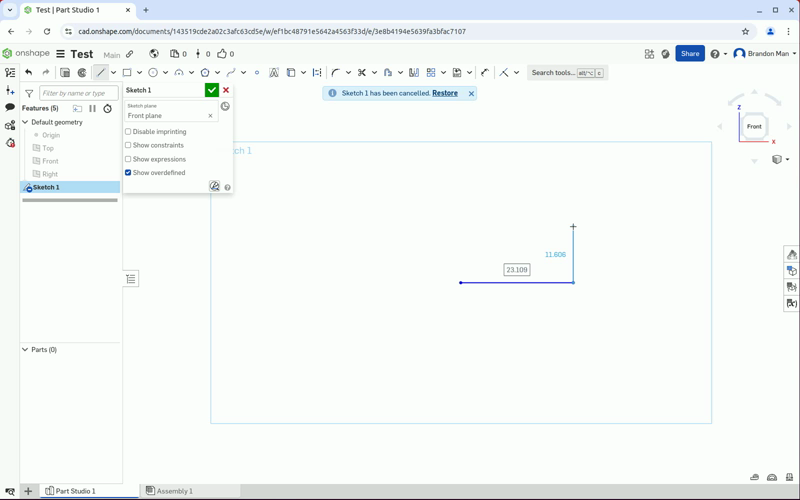
click(573, 226)
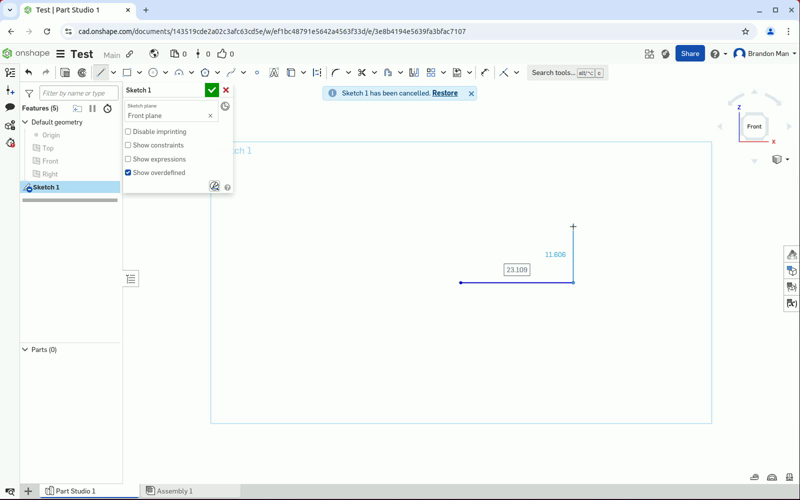
key_up(shift)
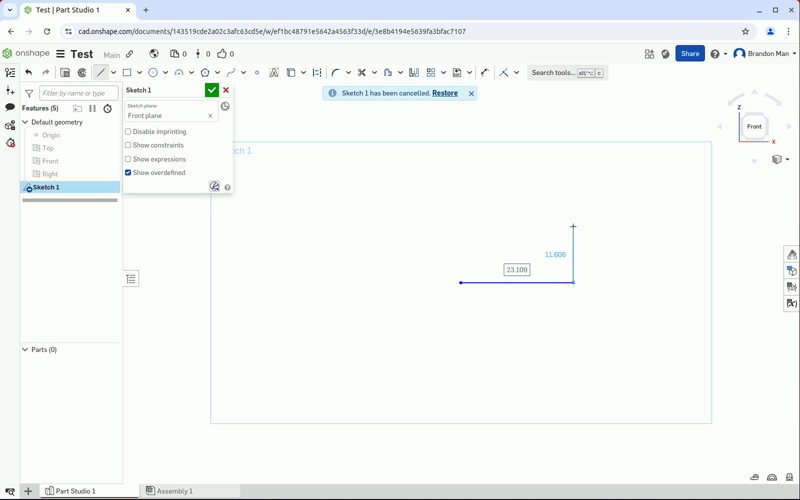
key_down(shift)
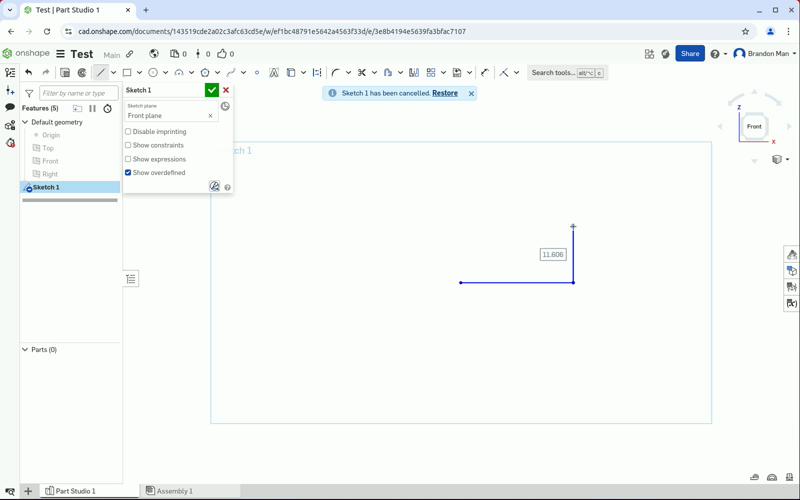
mouse_move(460, 226)
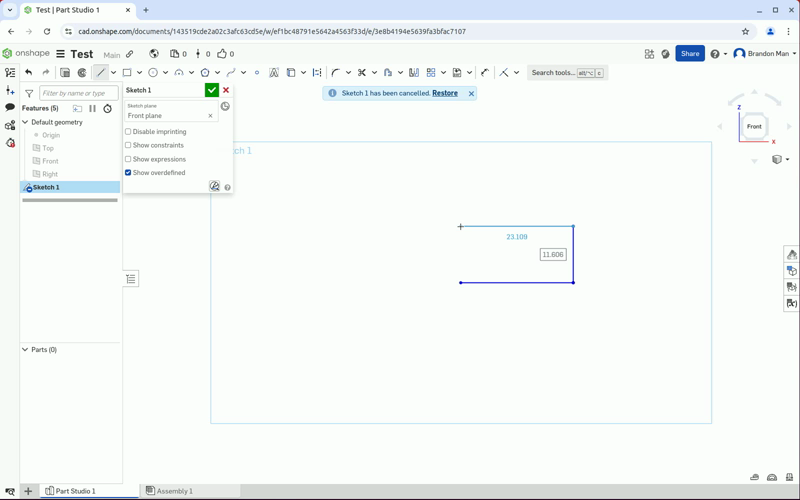
click(460, 226)
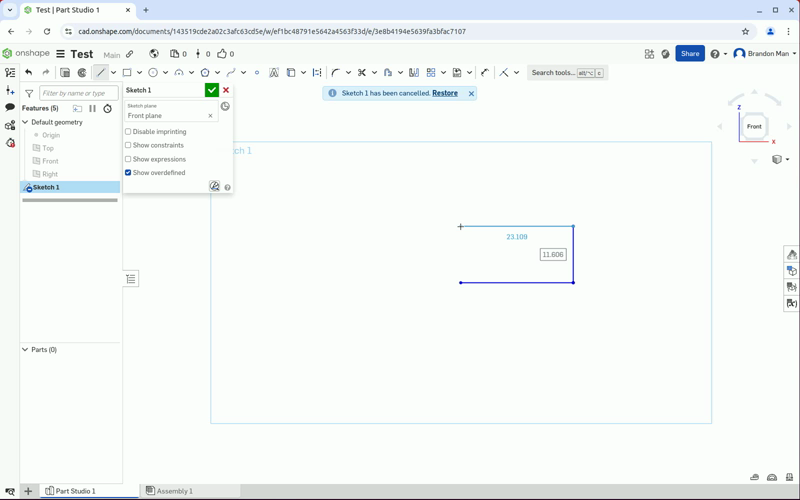
key_up(shift)
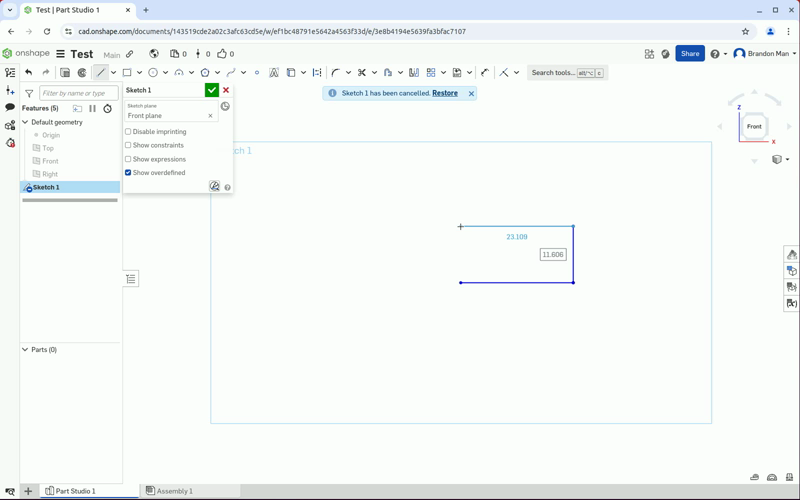
mouse_move(490, 226)
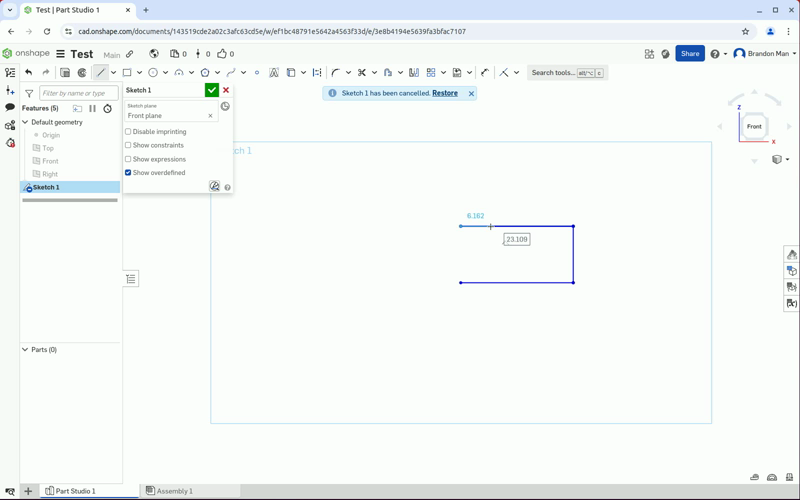
key_down(shift)
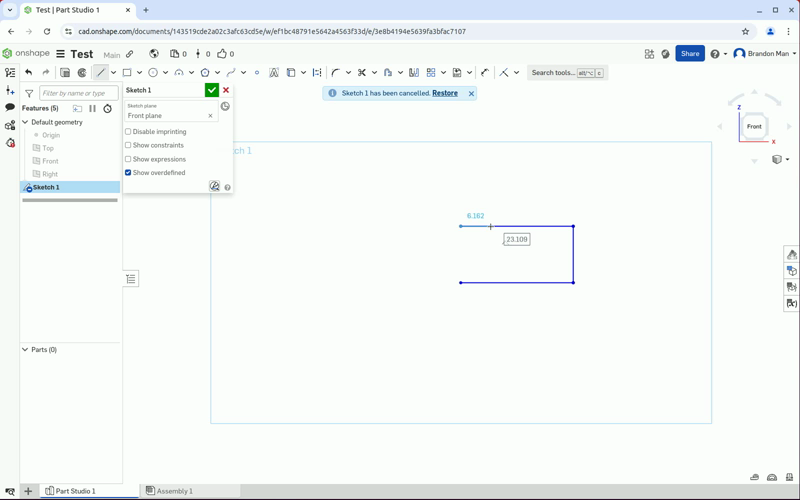
mouse_move(460, 282)
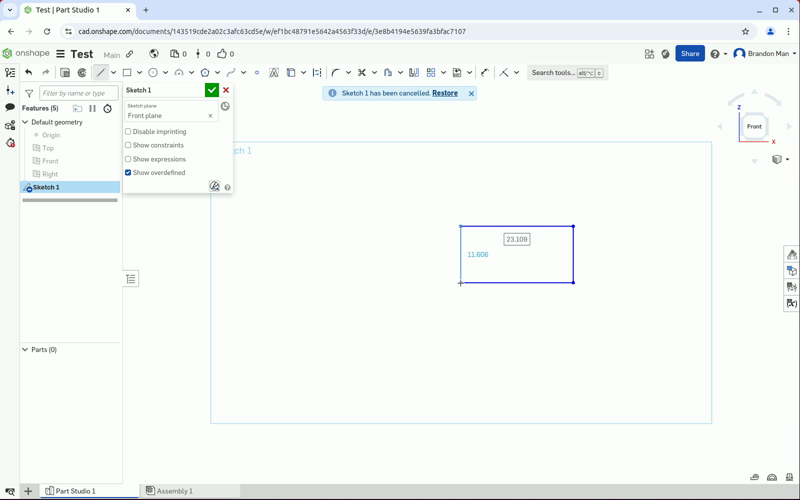
key_up(shift)
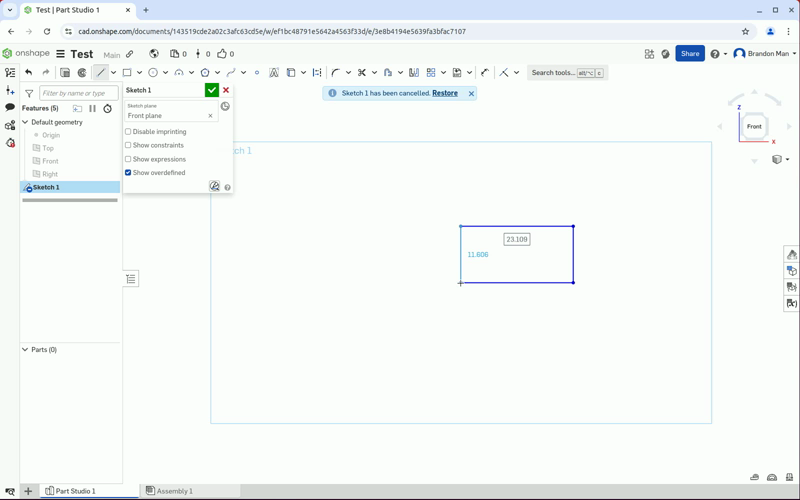
click(460, 282)
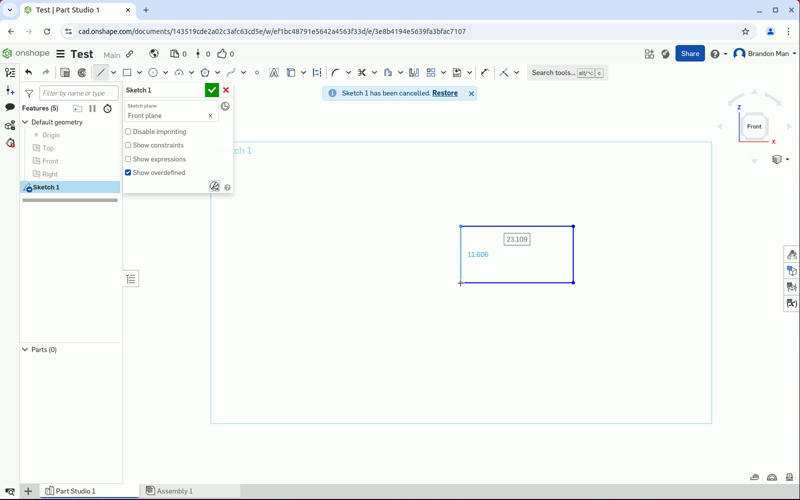
key(esc)
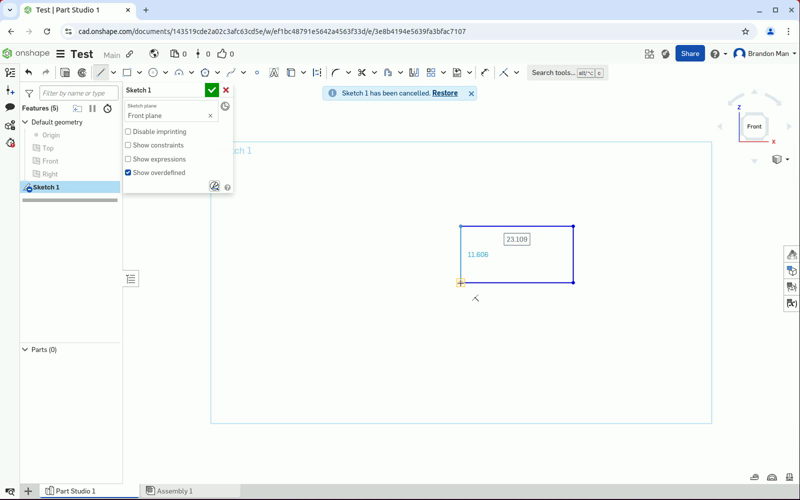
mouse_move(528, 251)
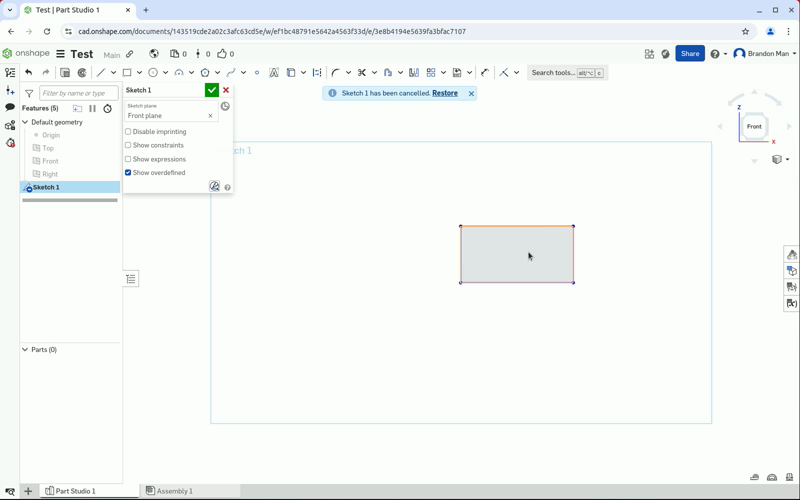
click(528, 251)
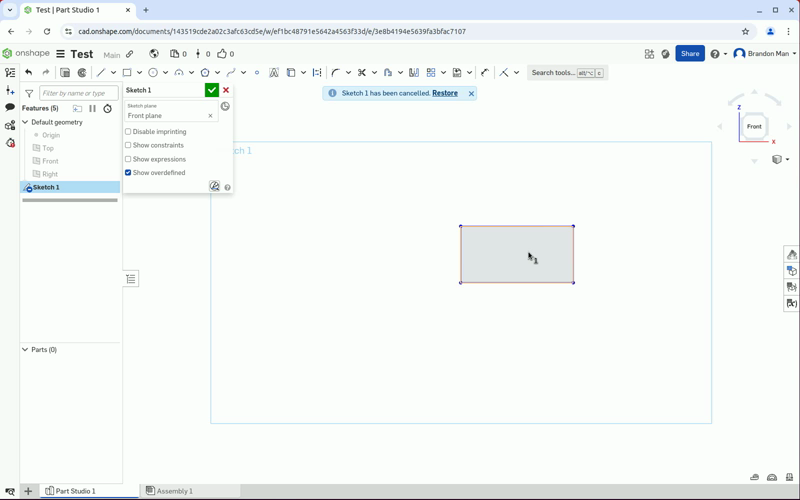
mouse_move(73, 352)
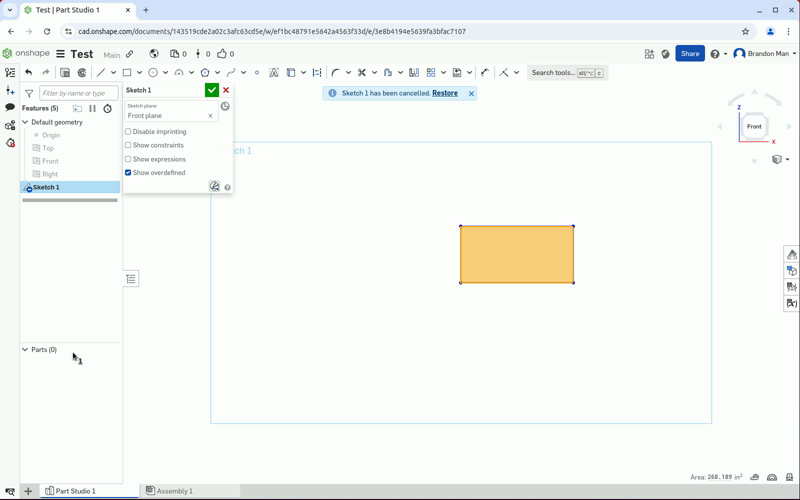
key(shift+y)
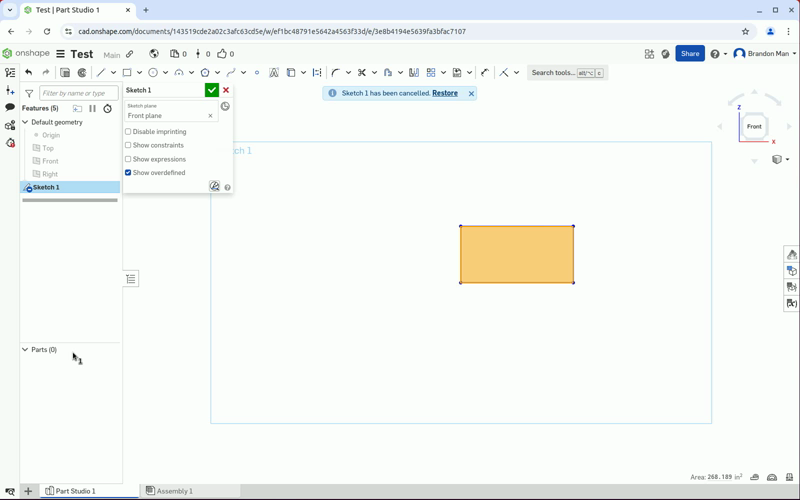
key(shift+e)
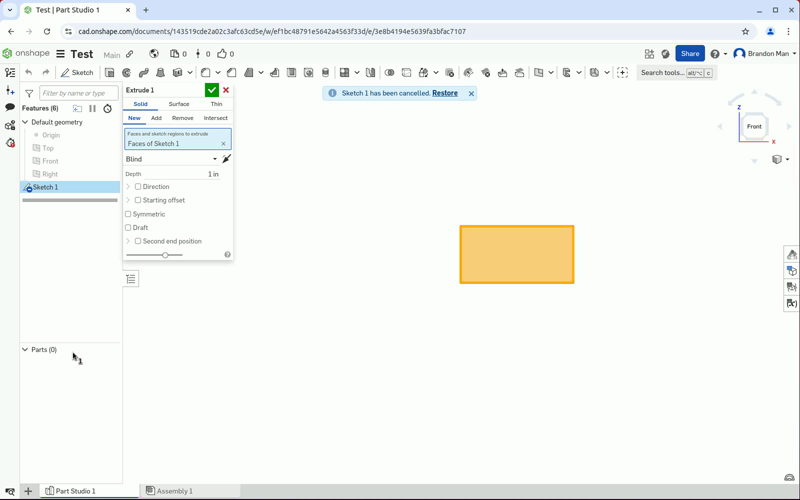
mouse_move(143, 106)
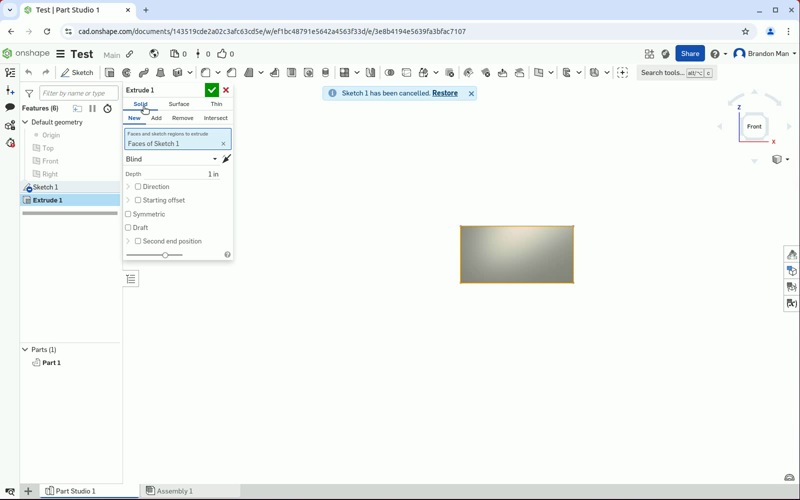
click(143, 106)
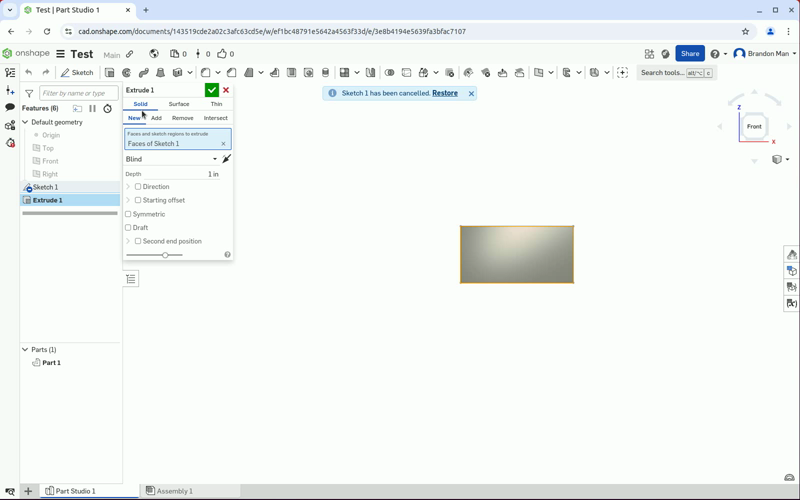
mouse_move(137, 120)
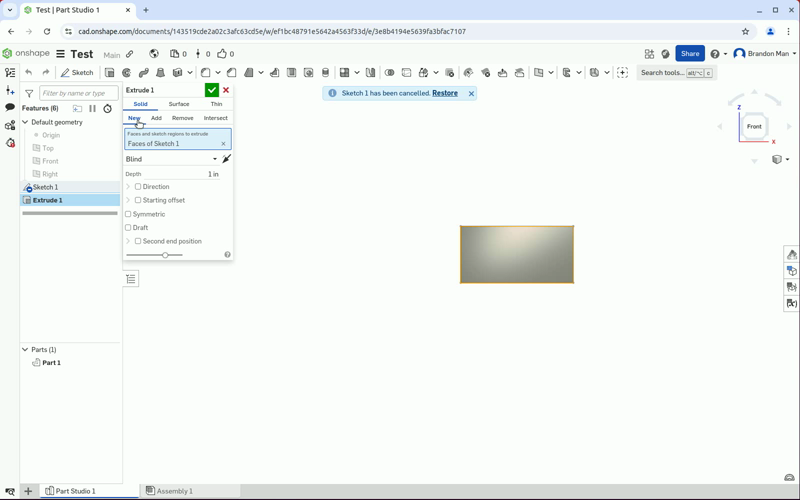
click(137, 120)
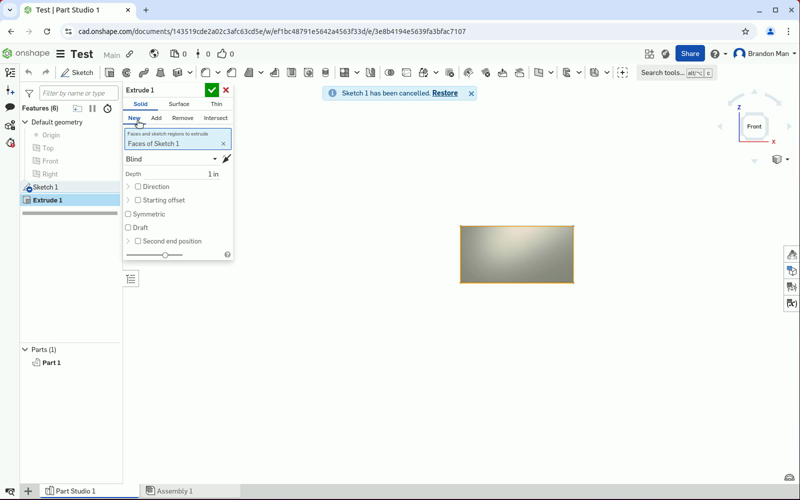
key(tab, 4)
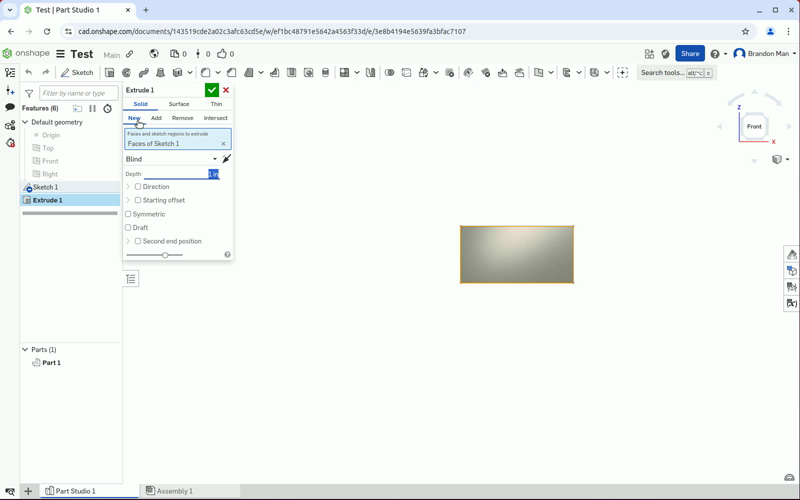
text(17.331)
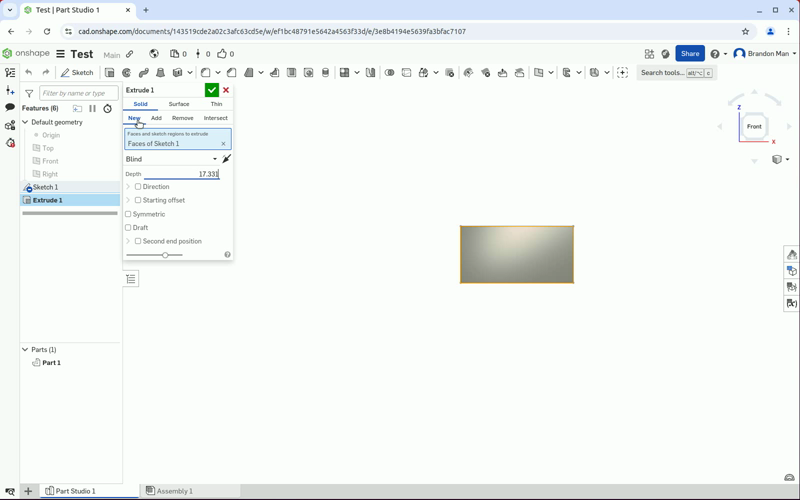
key(enter)
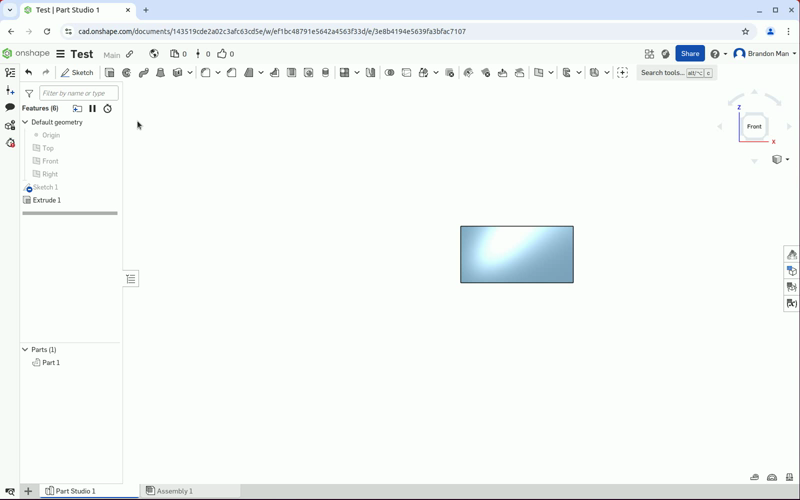
key(shift+h)
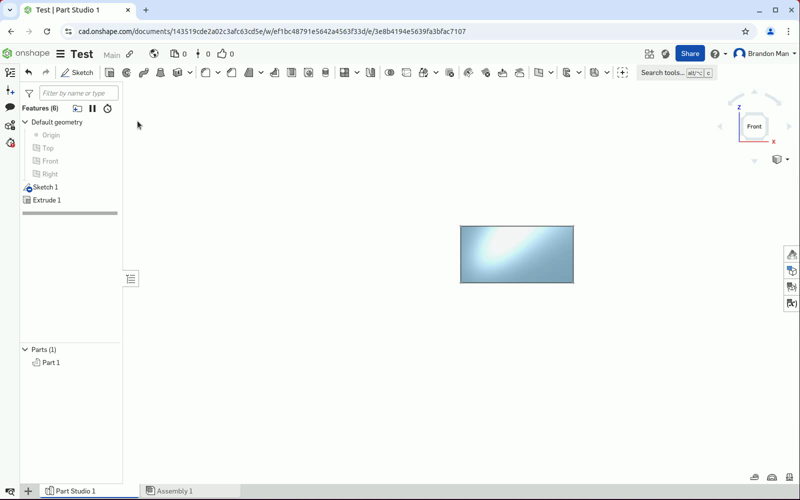
key(shift+h)
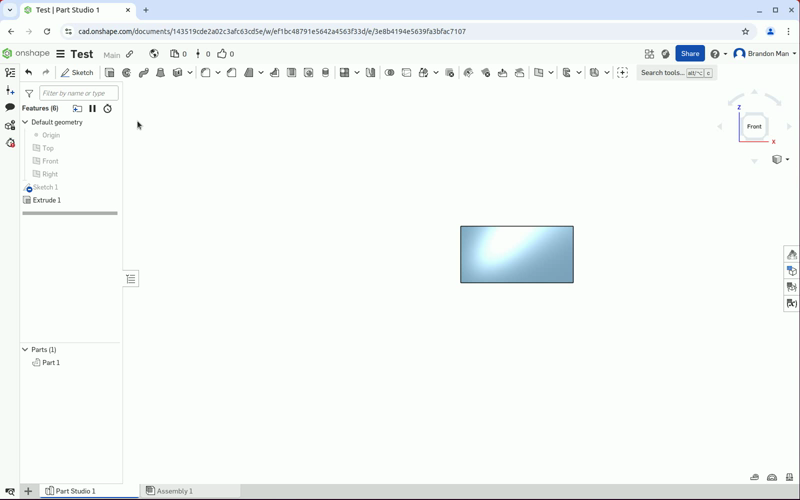
mouse_move(73, 189)
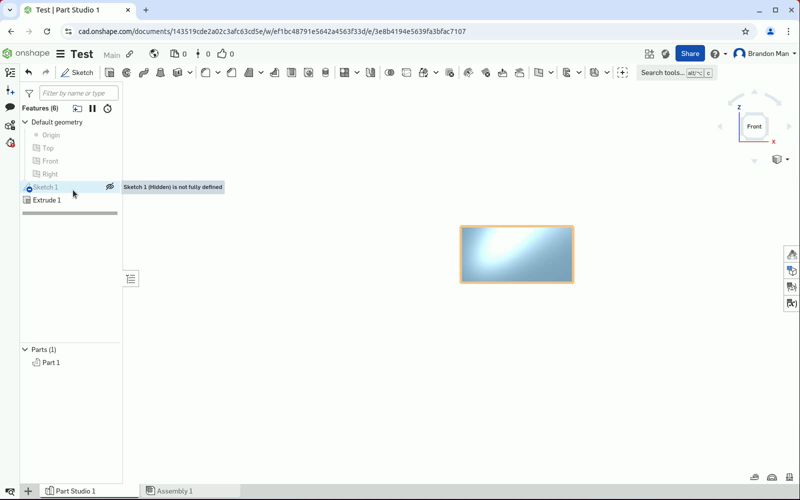
click(73, 189)
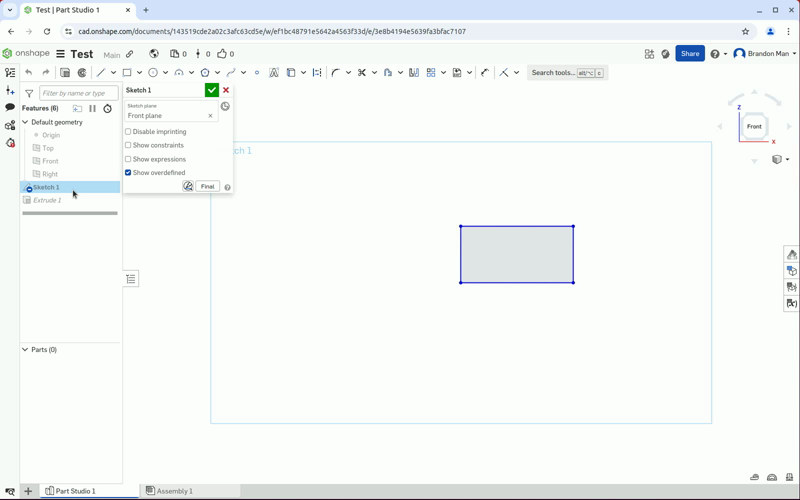
mouse_move(229, 92)
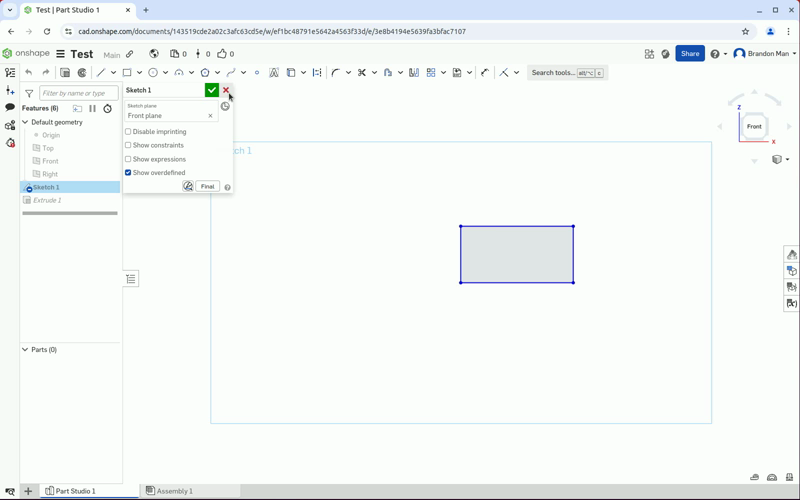
click(229, 92)
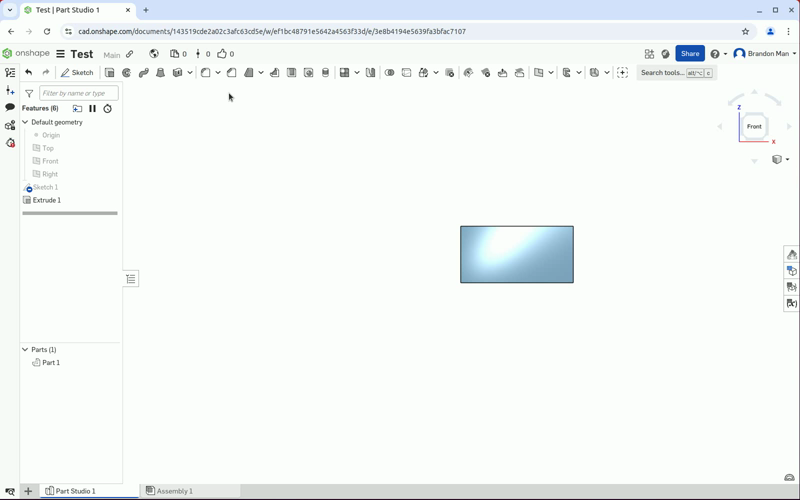
mouse_move(73, 352)
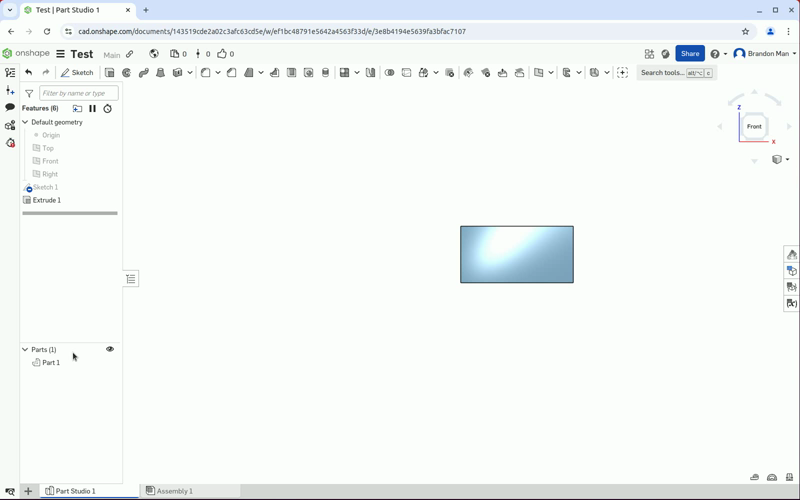
key(y)
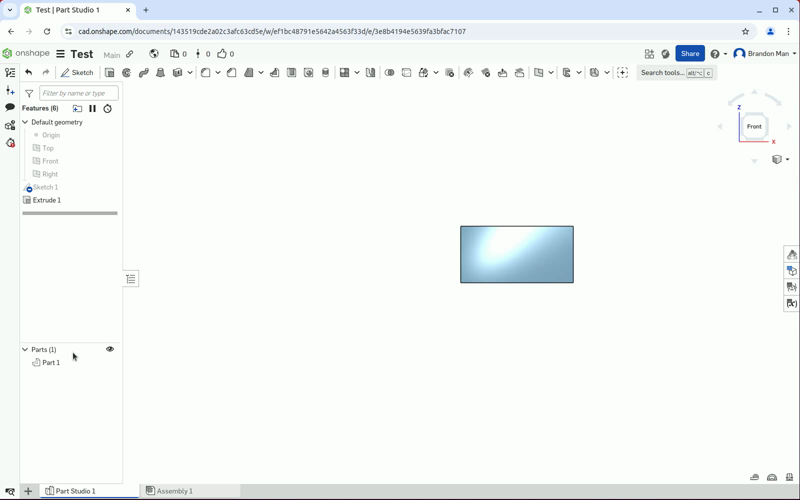
key(shift+p)
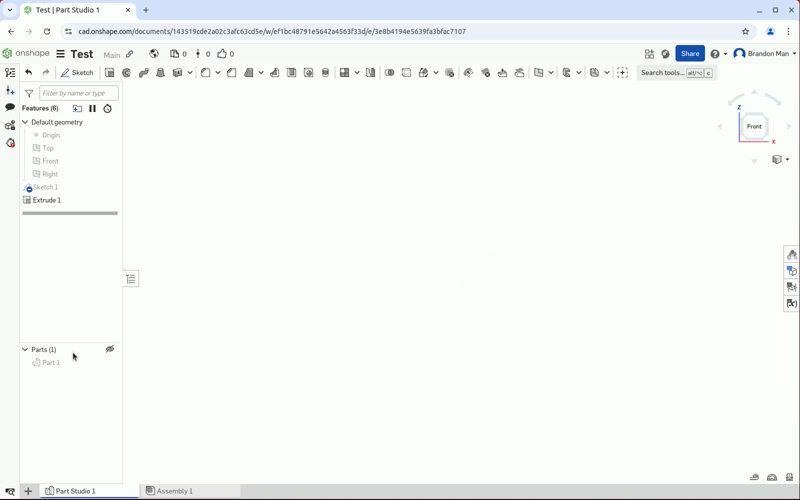
key(space)
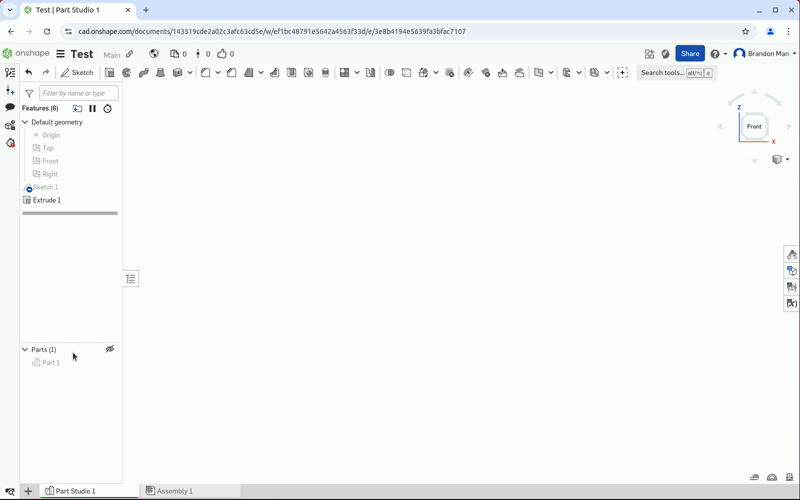
key_down(shift)
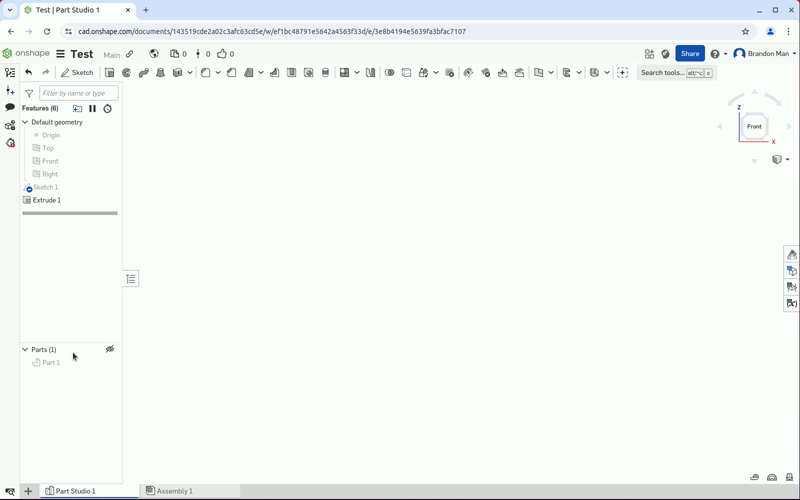
key(down)
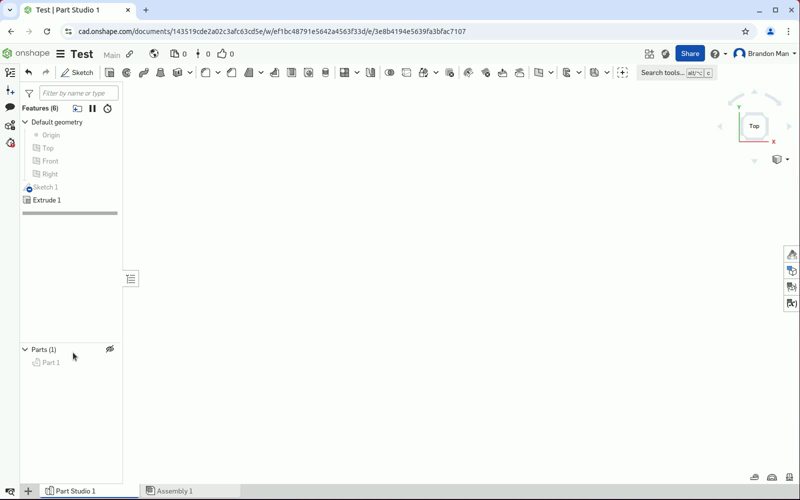
key_up(shift)
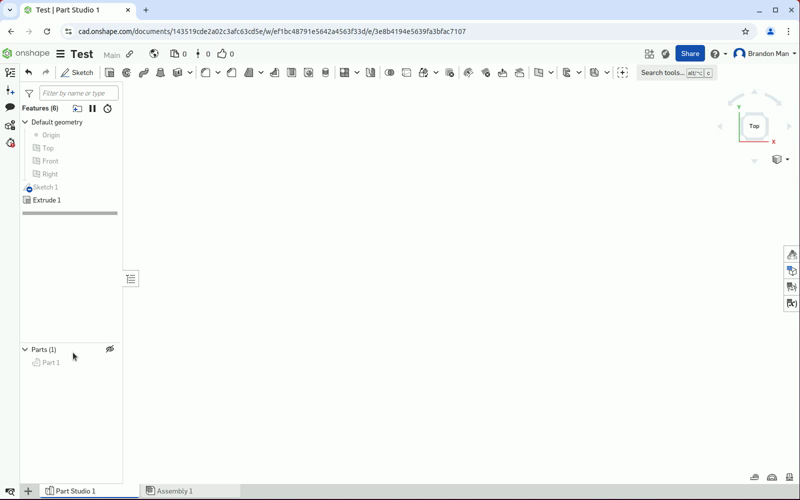
mouse_move(73, 352)
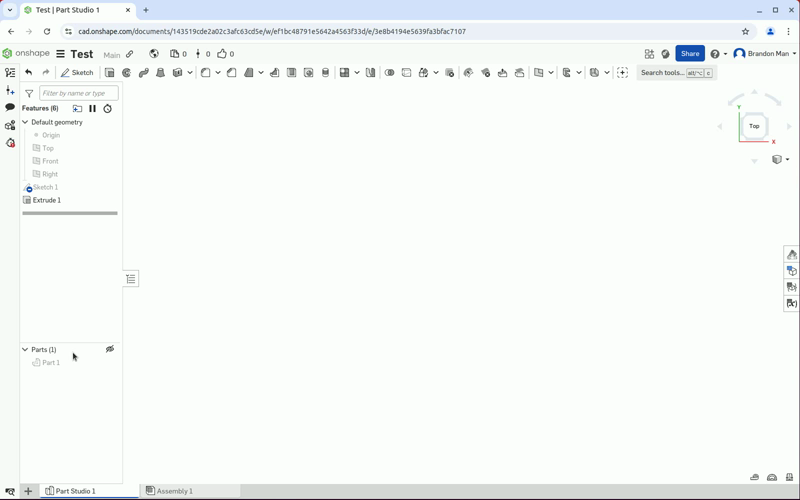
key(shift+y)
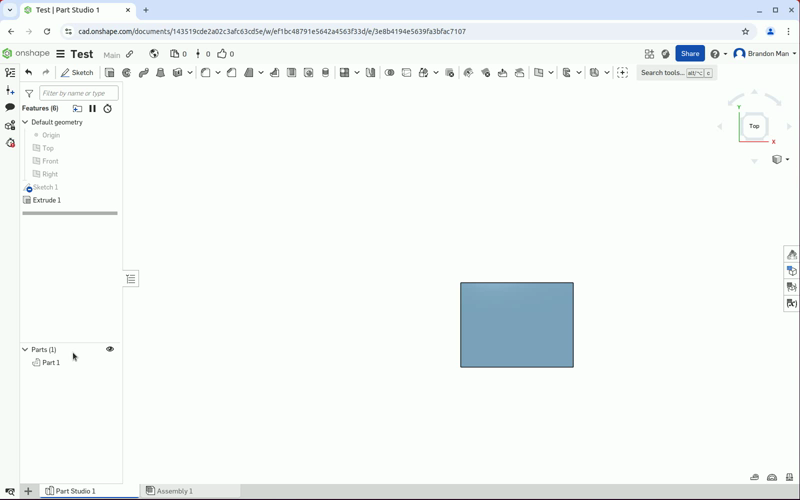
mouse_move(541, 75)
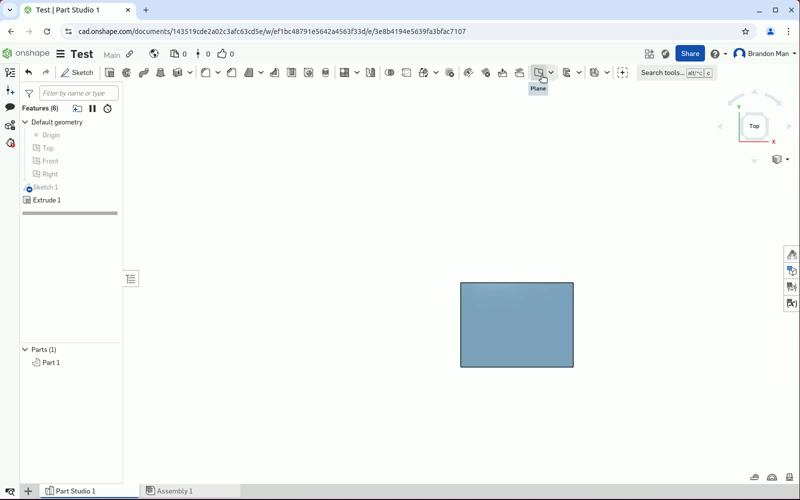
click(541, 75)
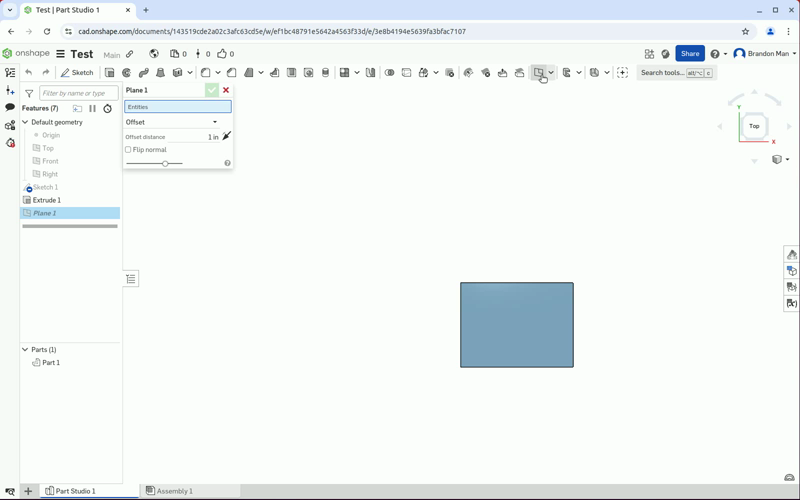
mouse_move(73, 150)
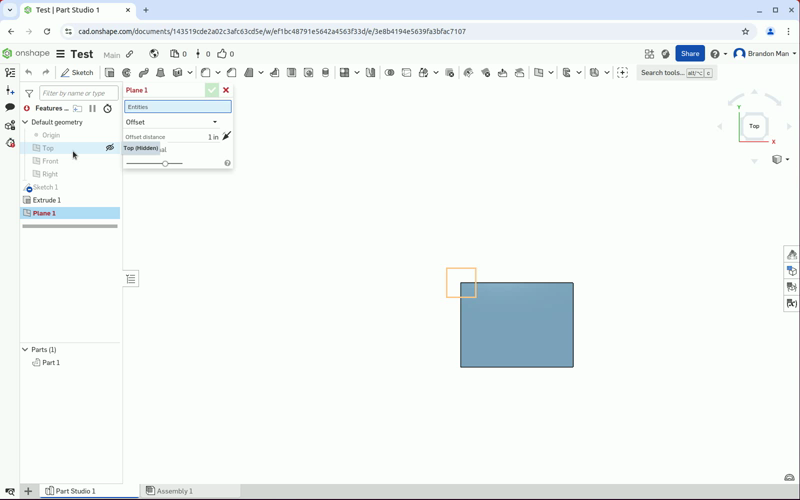
click(73, 150)
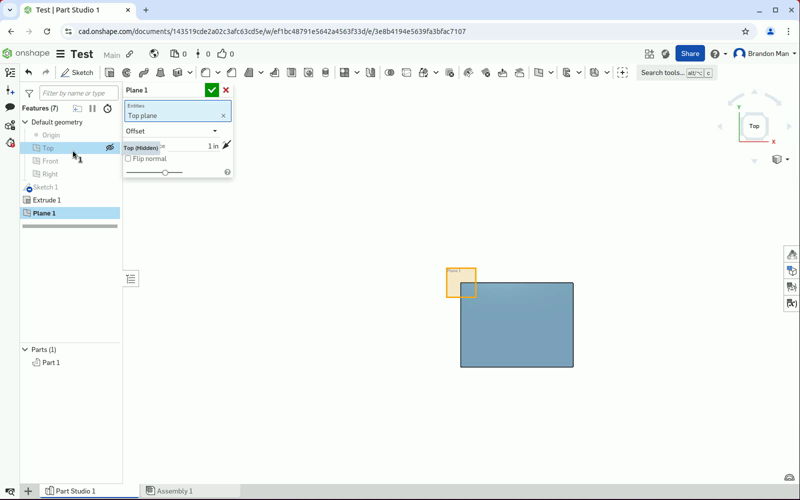
key(tab, 2)
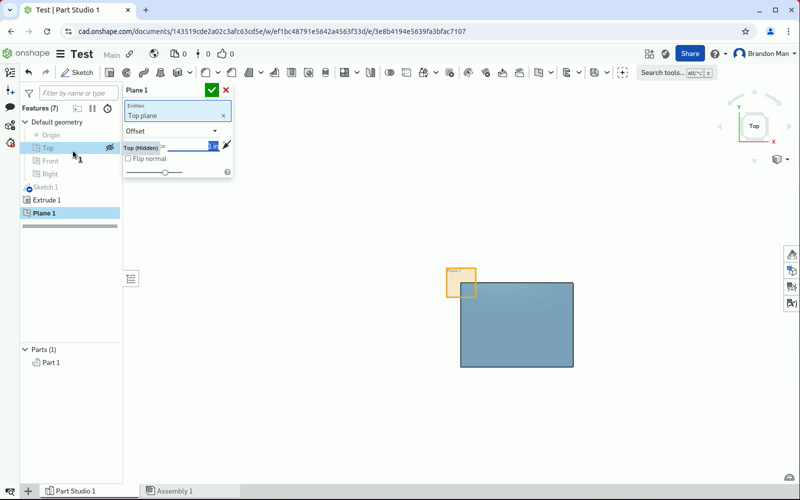
text(11.554)
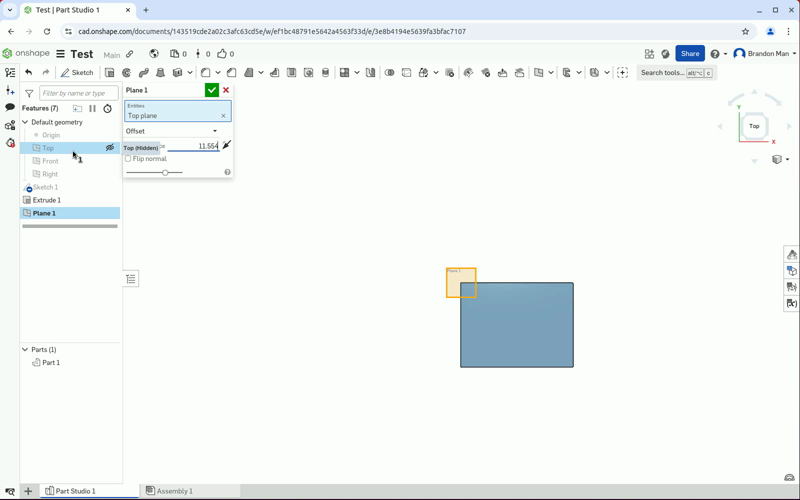
key(enter, 2)
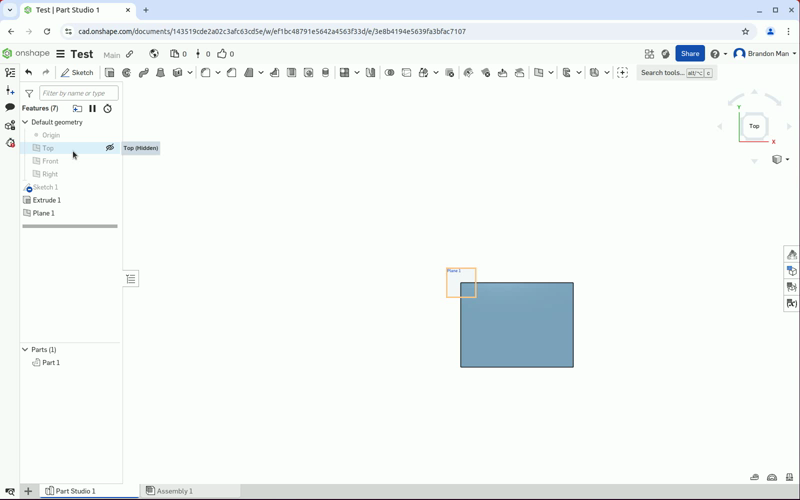
key(shift+s)
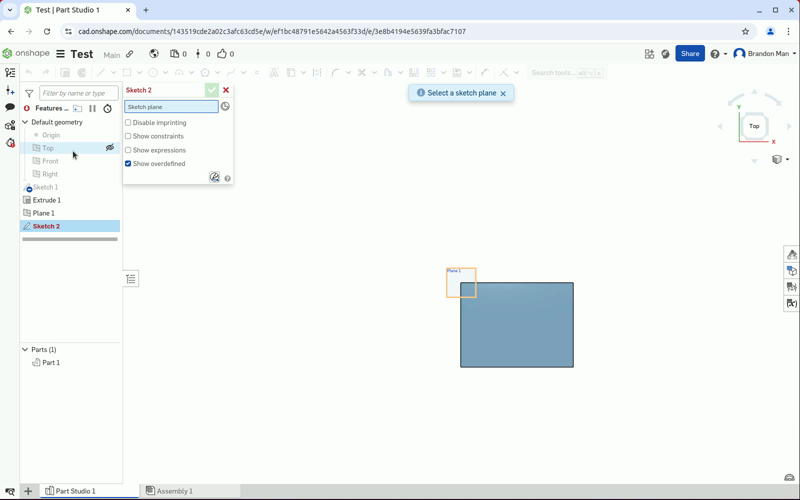
mouse_move(73, 215)
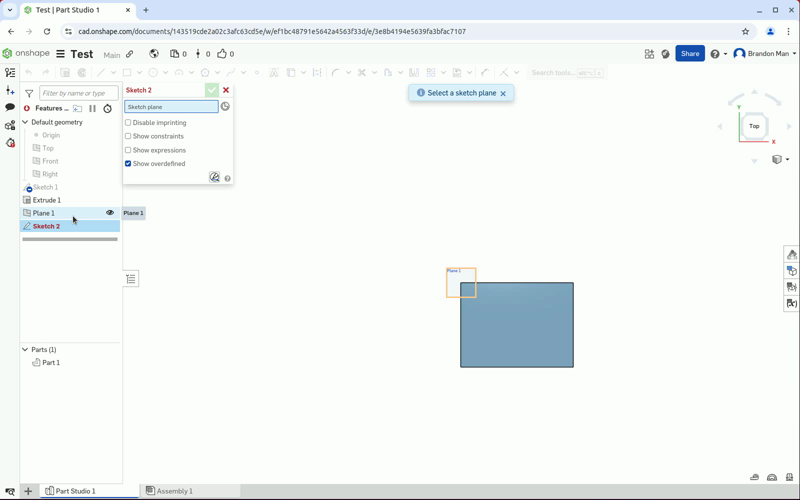
click(73, 215)
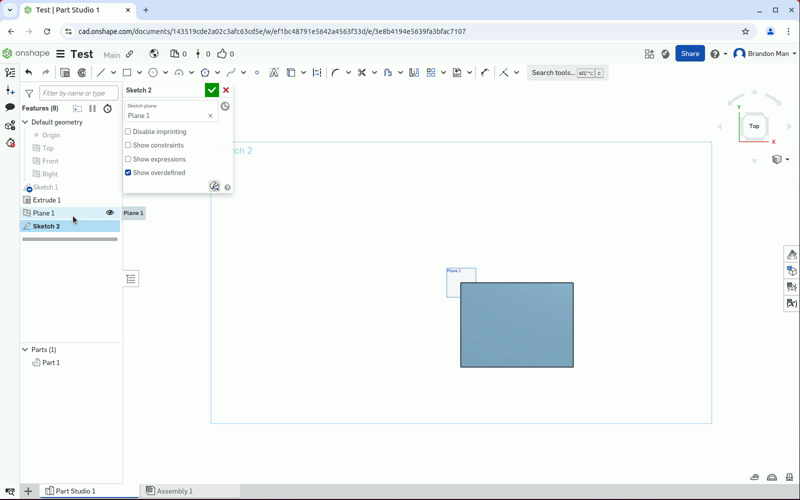
mouse_move(73, 352)
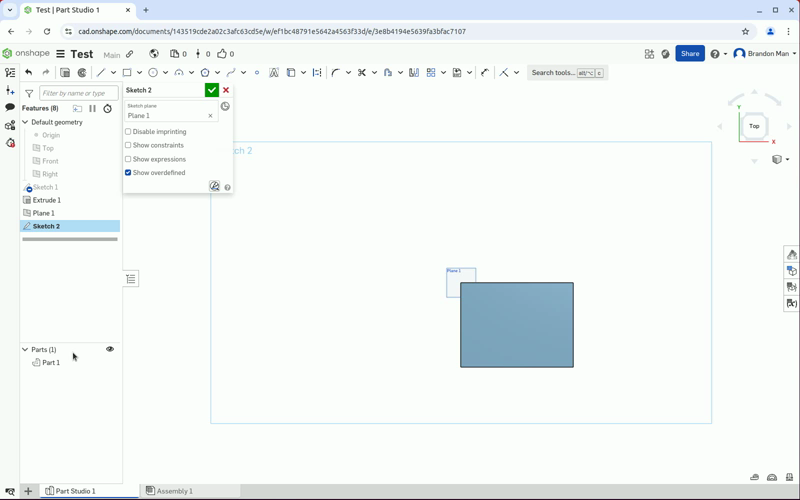
key(y)
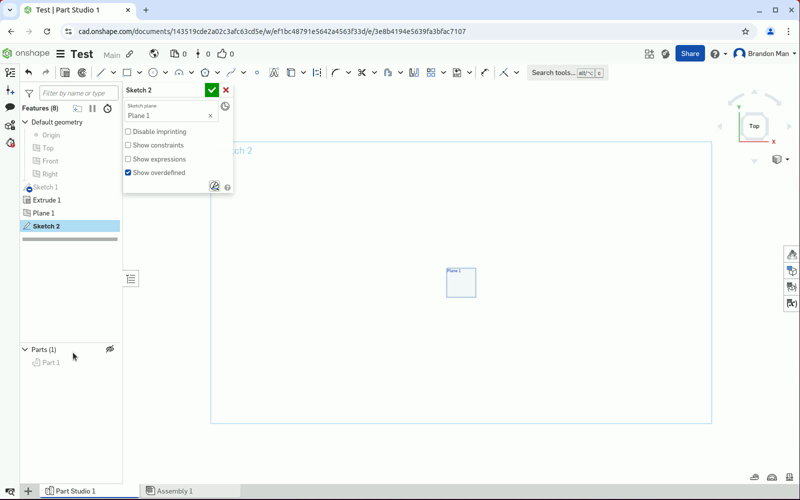
key(l)
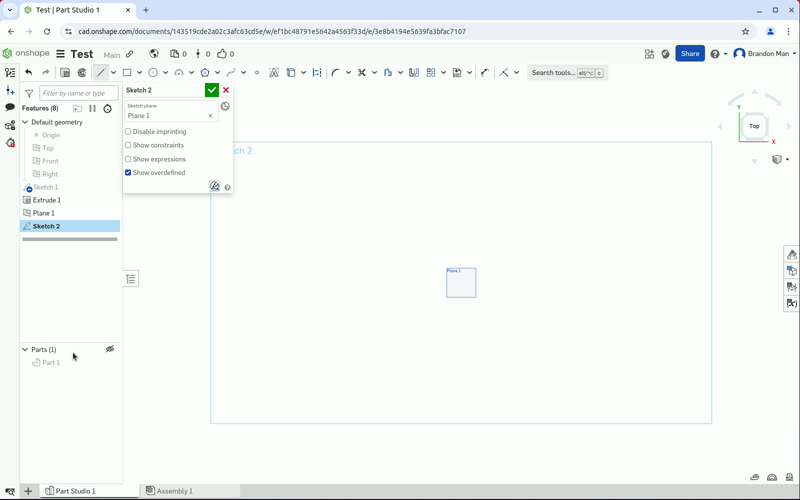
key_down(shift)
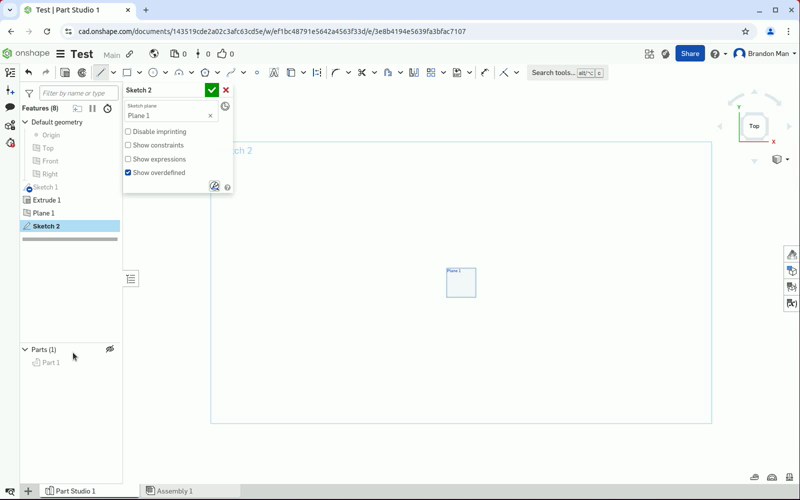
mouse_move(480, 367)
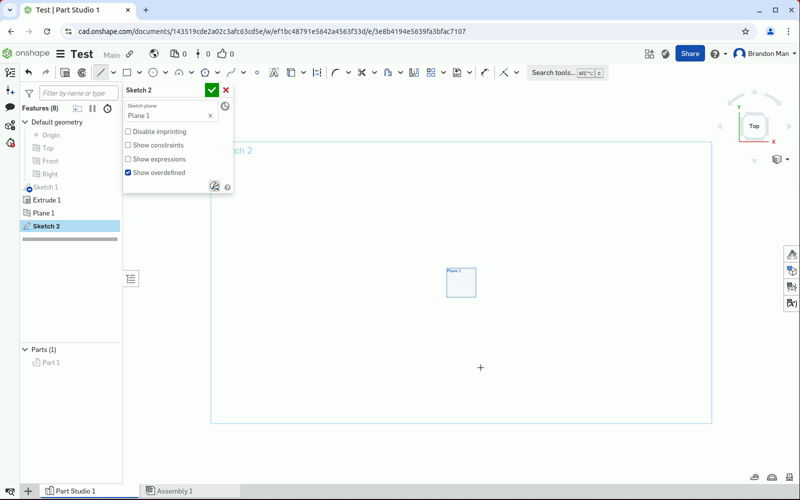
click(480, 367)
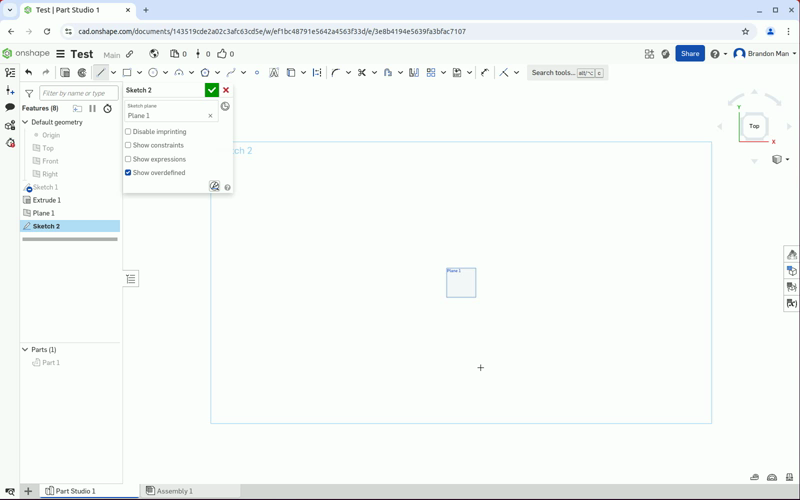
key_up(shift)
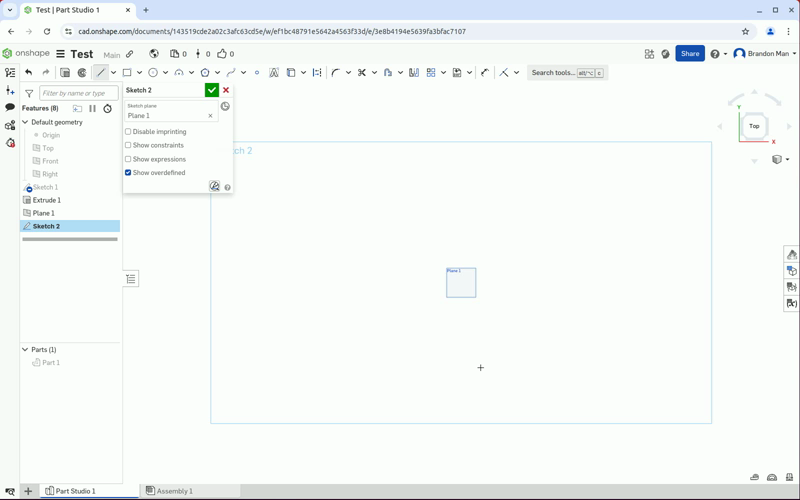
key_down(shift)
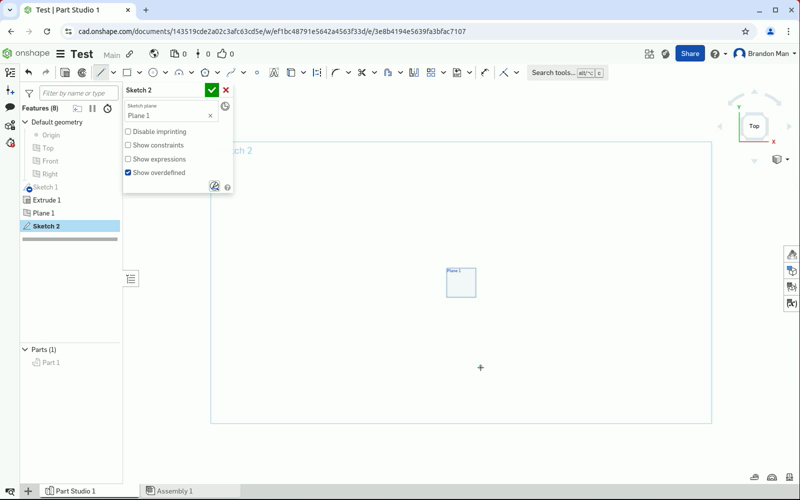
mouse_move(551, 367)
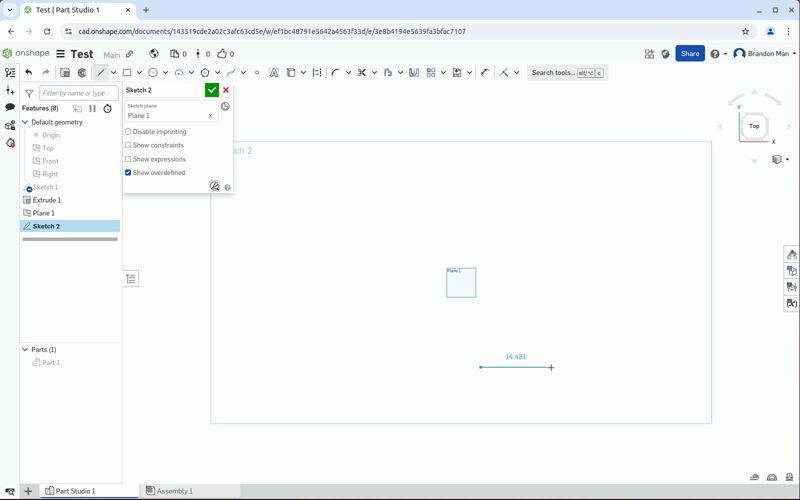
click(551, 367)
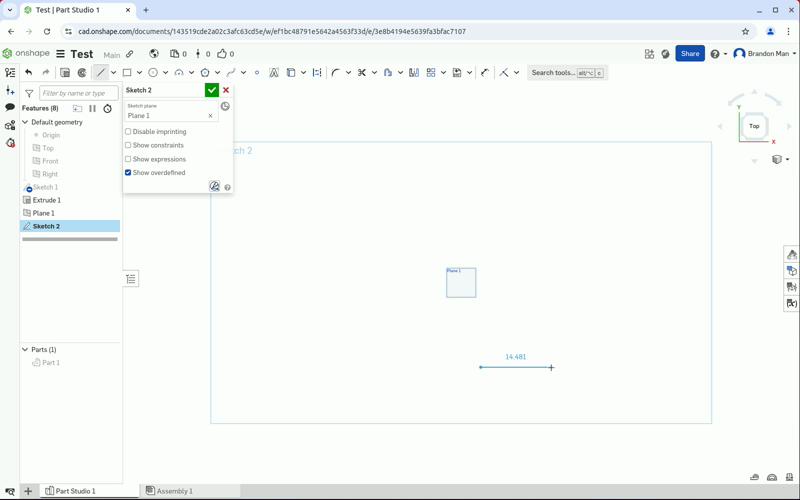
key_up(shift)
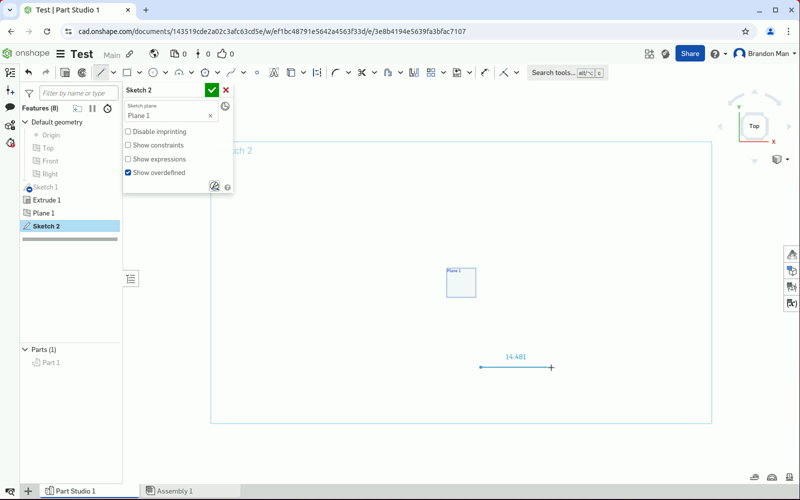
key_down(shift)
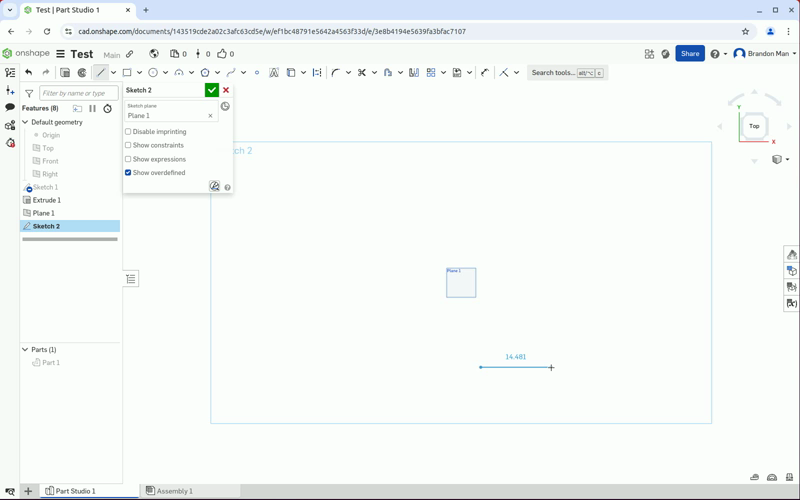
mouse_move(581, 367)
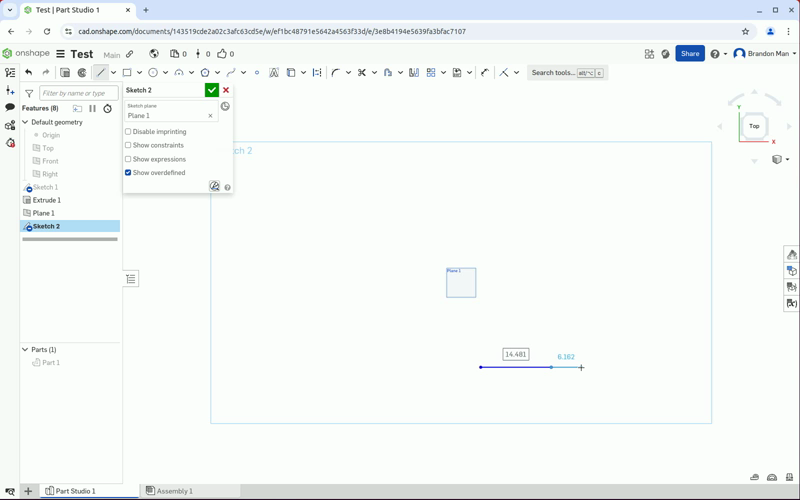
mouse_move(573, 325)
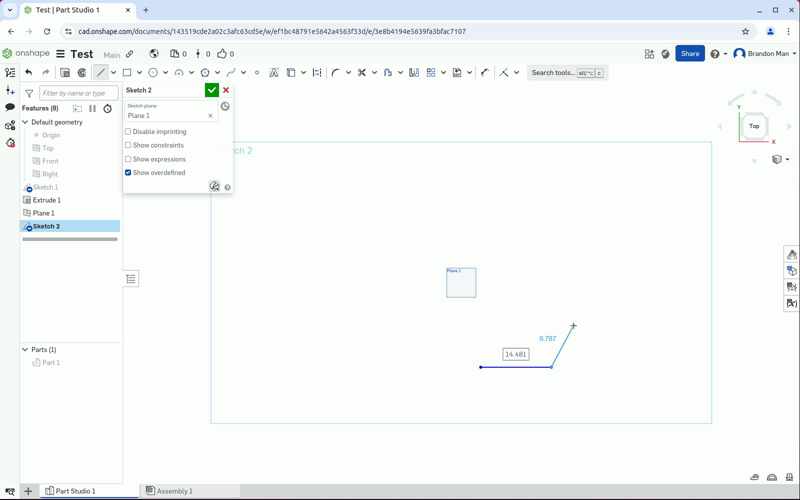
click(573, 325)
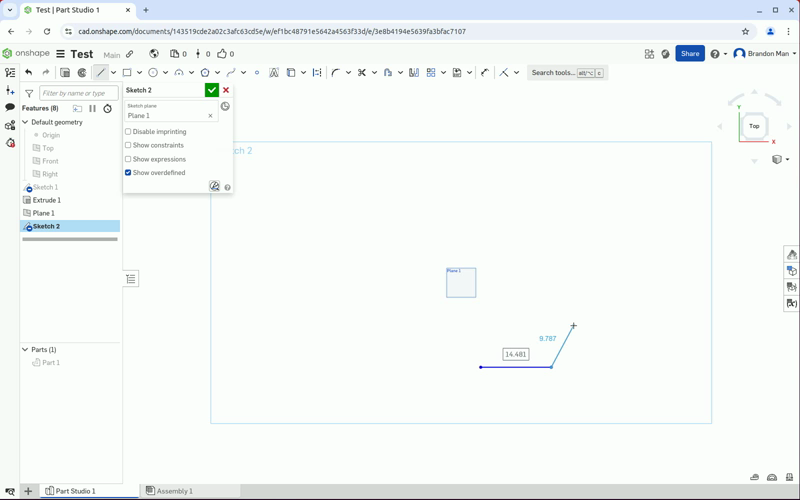
key_up(shift)
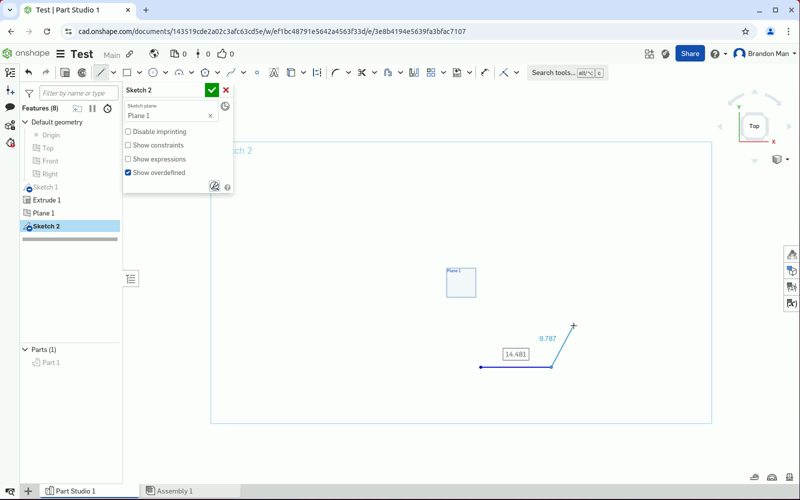
key_down(shift)
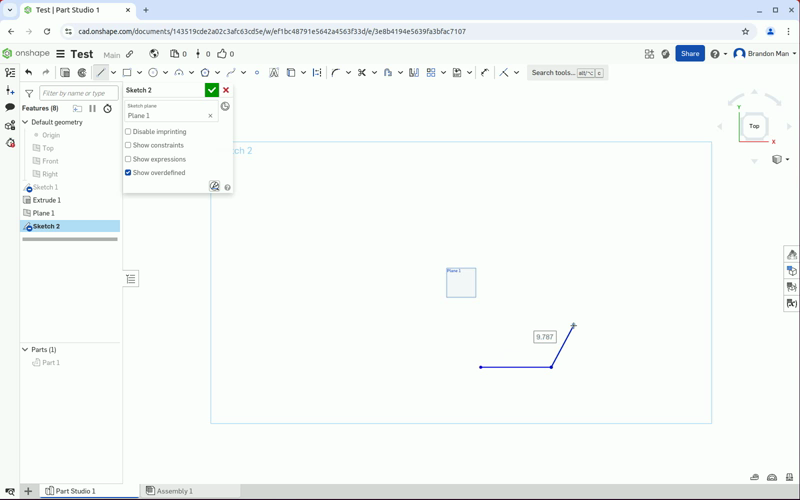
mouse_move(589, 325)
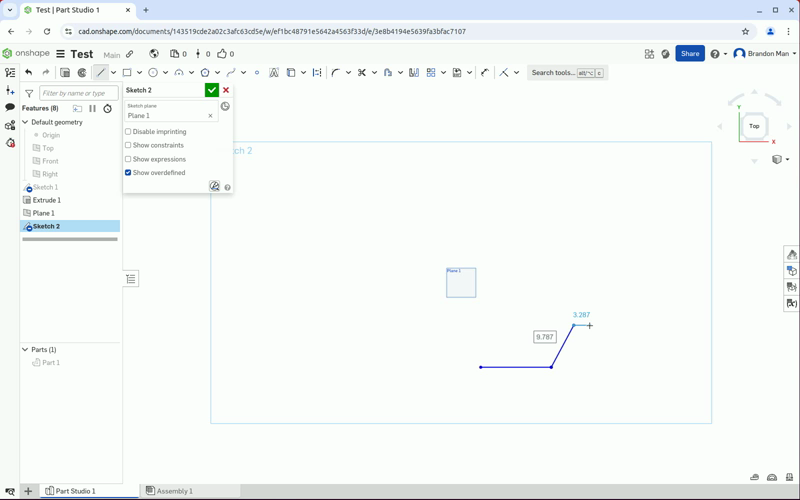
mouse_move(573, 283)
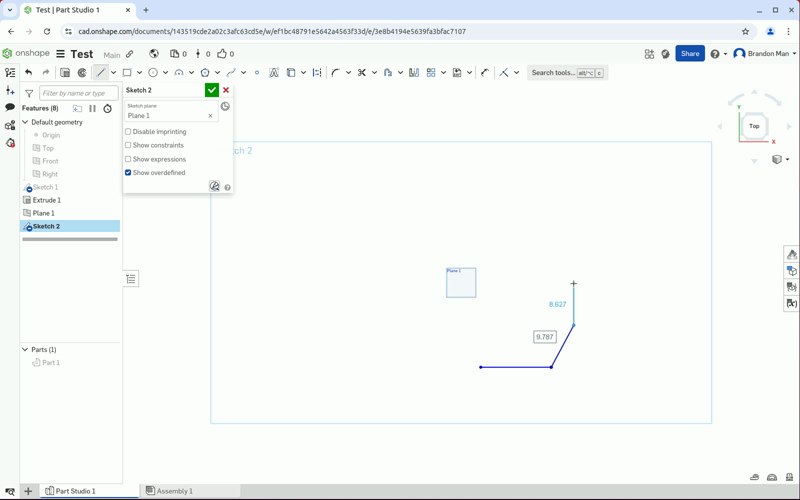
click(573, 283)
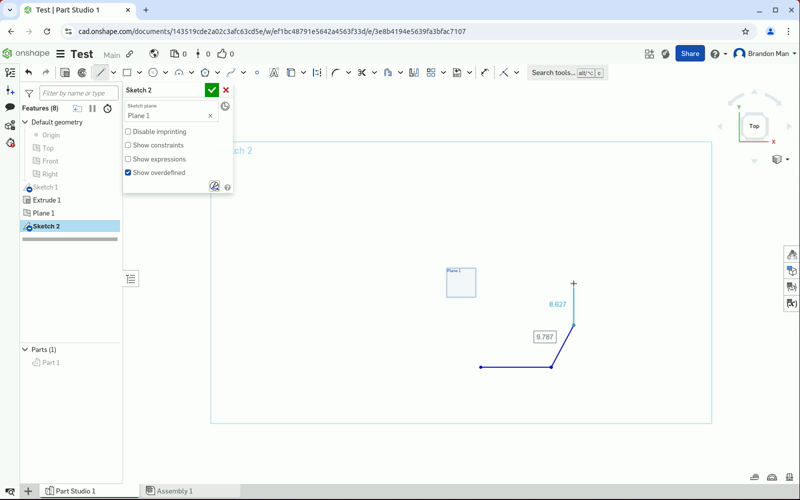
key_up(shift)
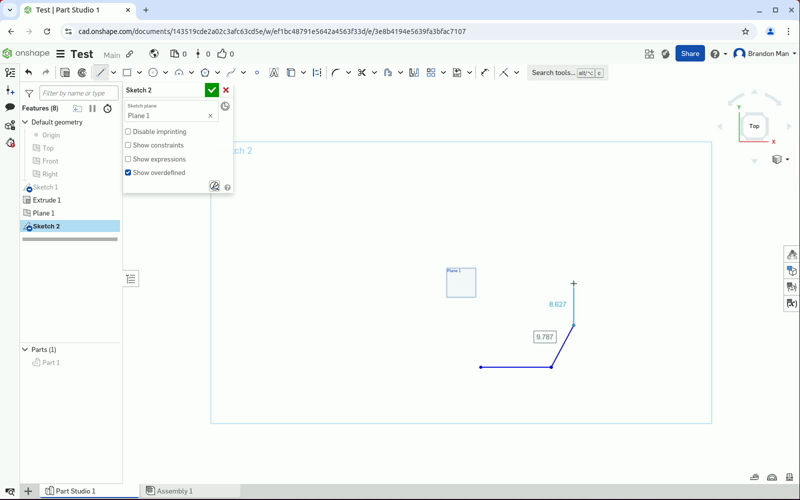
key_down(shift)
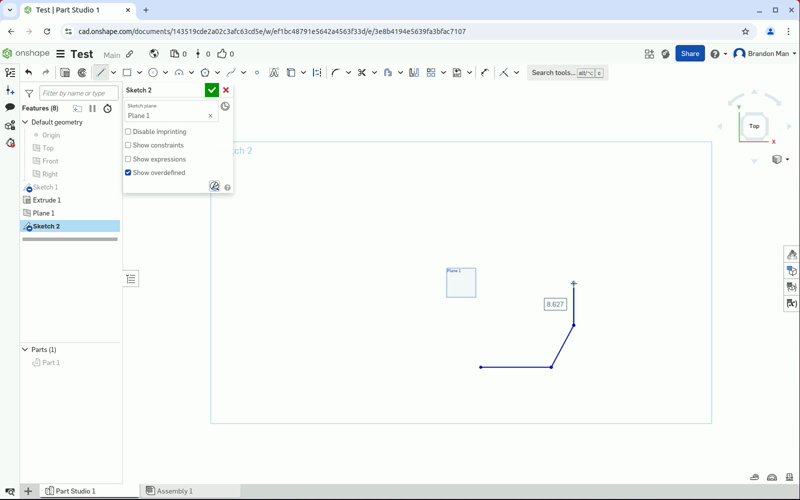
mouse_move(589, 283)
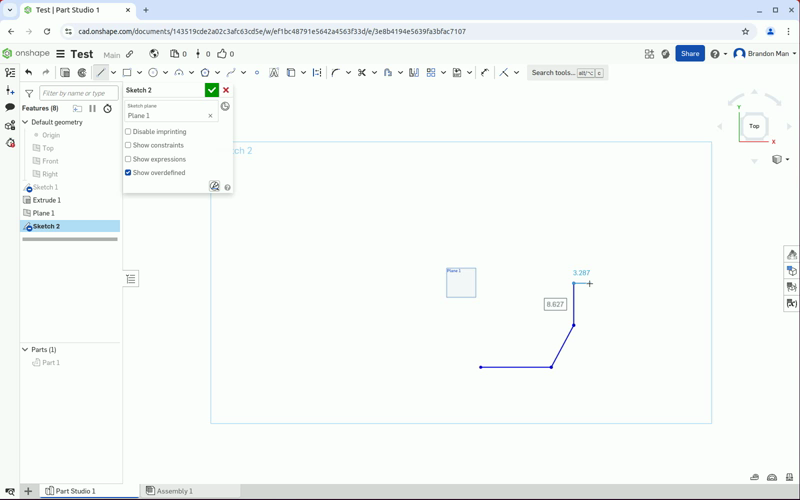
mouse_move(531, 283)
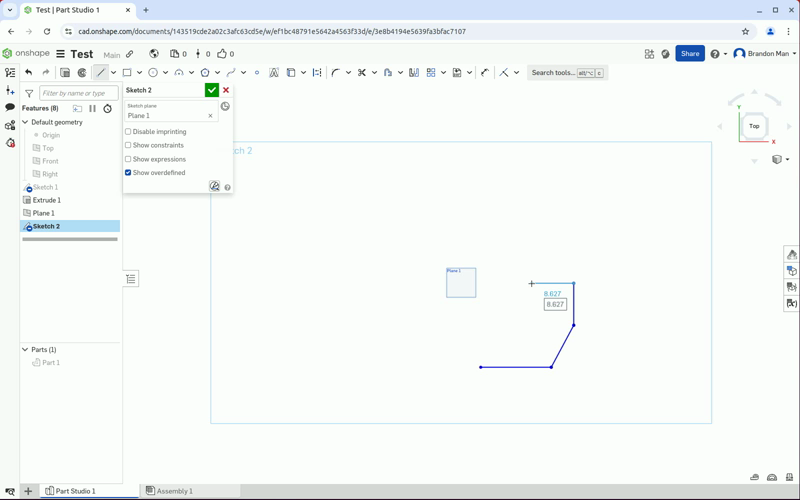
click(531, 283)
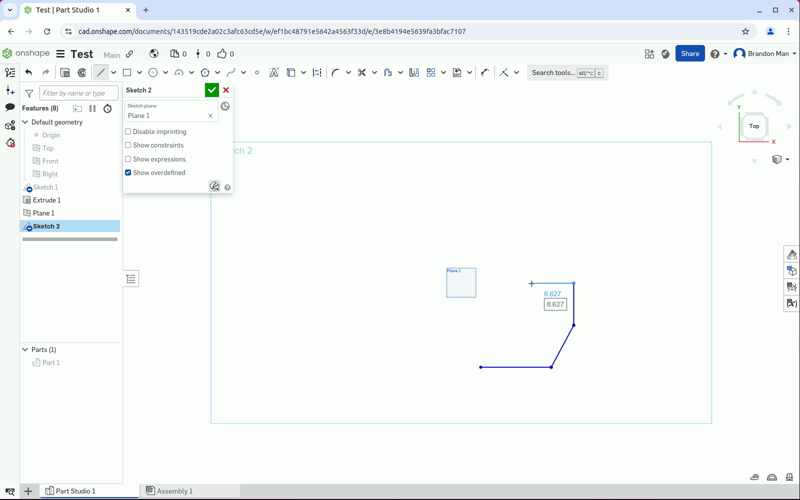
key_up(shift)
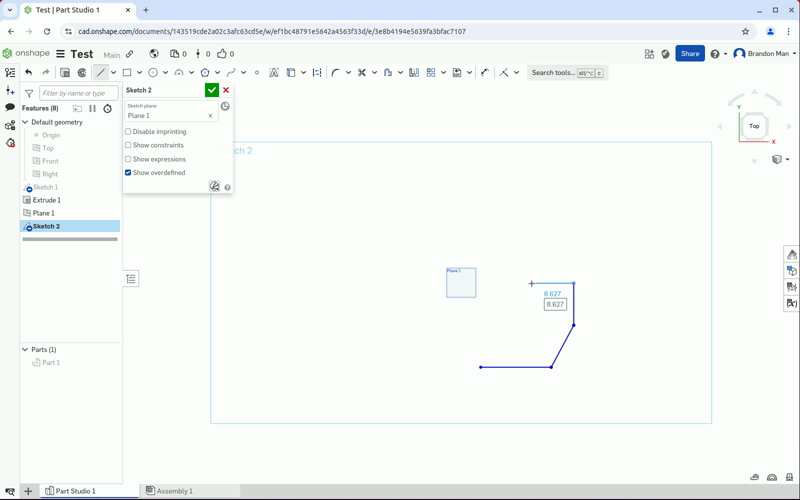
key_down(shift)
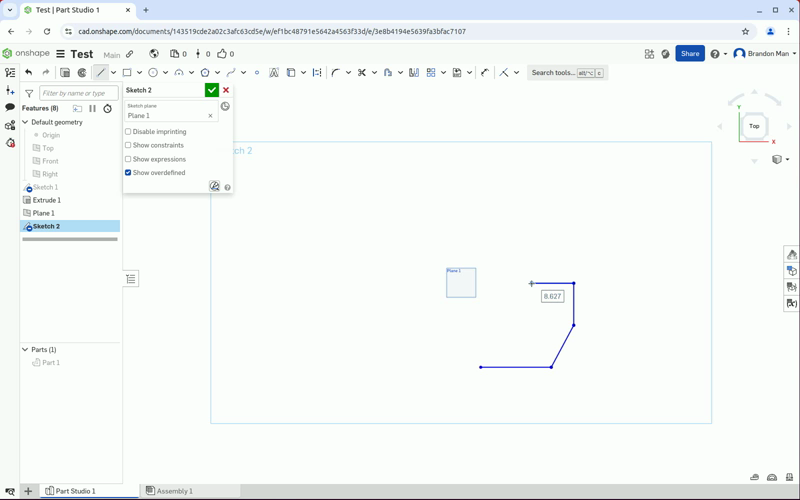
mouse_move(480, 367)
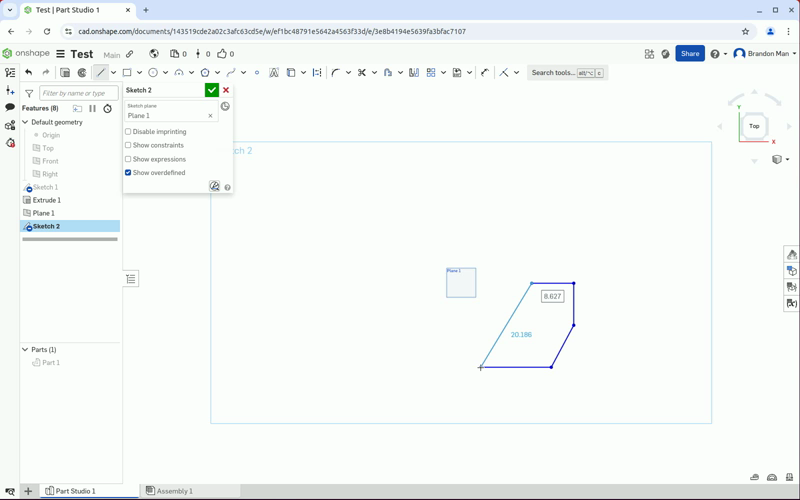
key_up(shift)
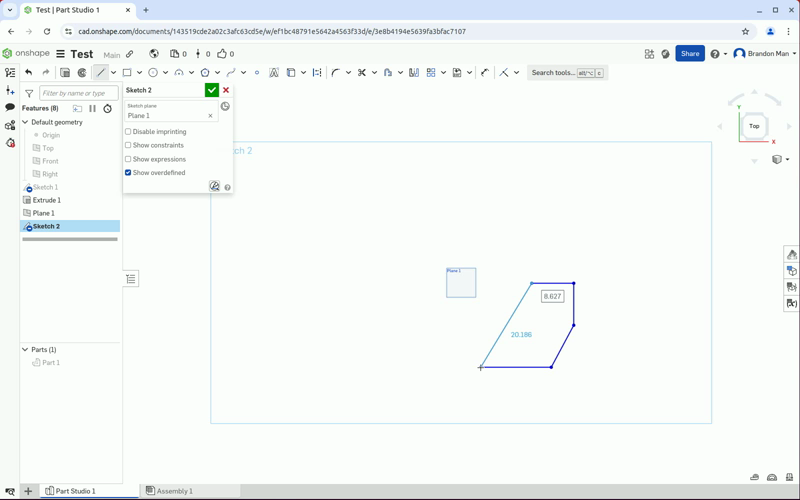
click(480, 367)
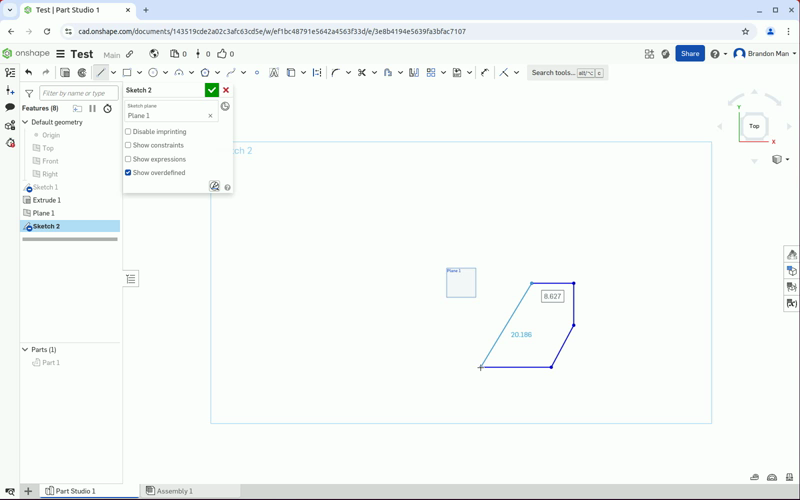
key(esc)
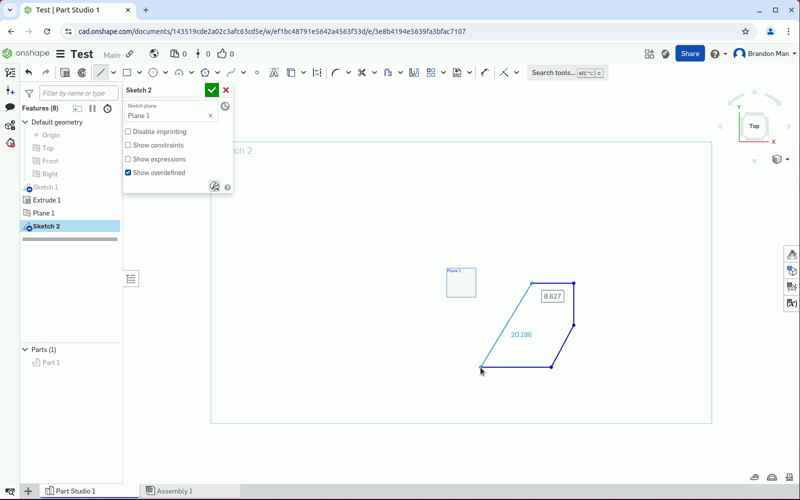
mouse_move(559, 310)
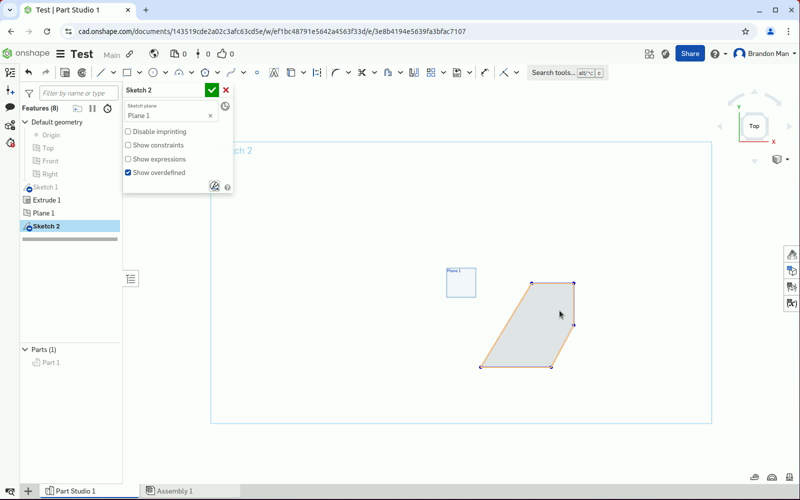
click(559, 310)
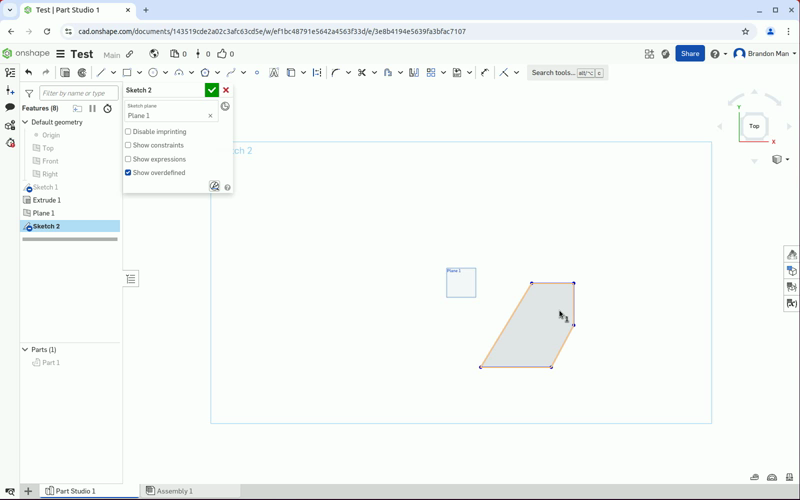
mouse_move(73, 352)
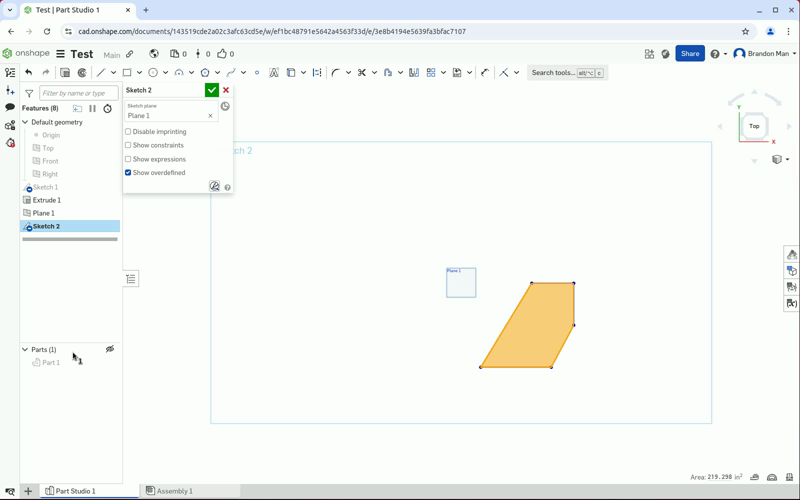
key(shift+y)
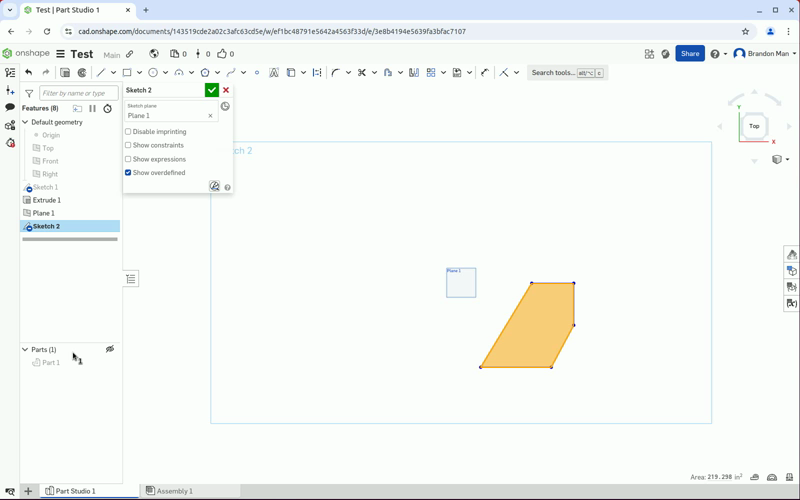
key(shift+e)
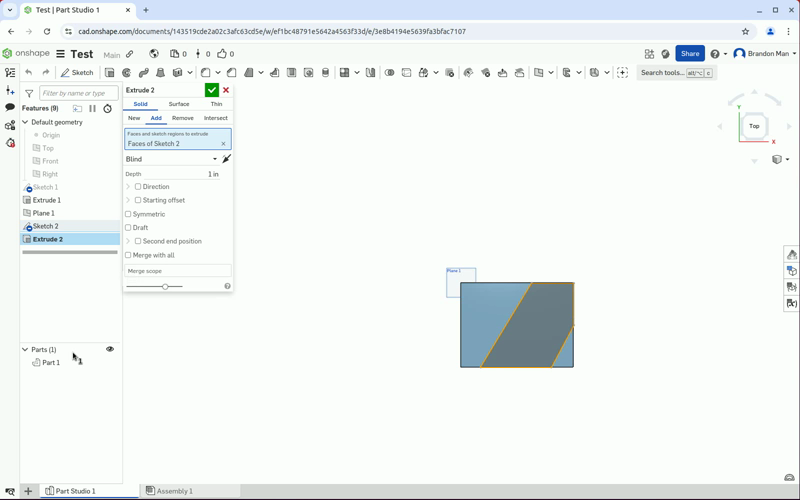
mouse_move(143, 106)
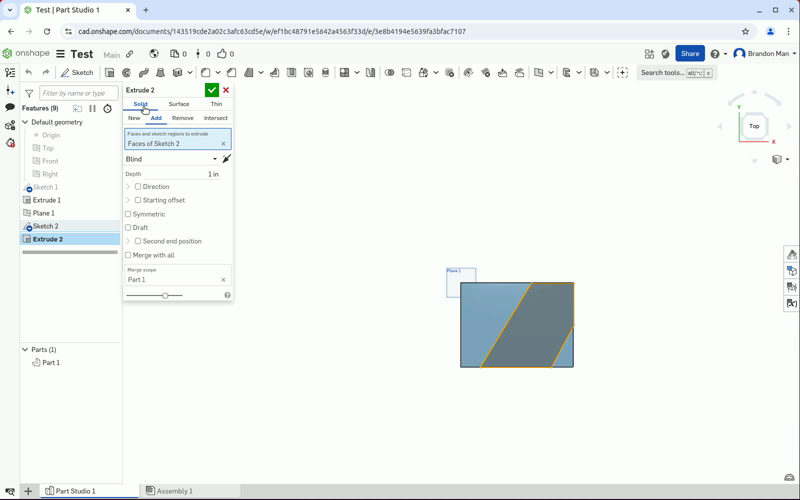
click(143, 106)
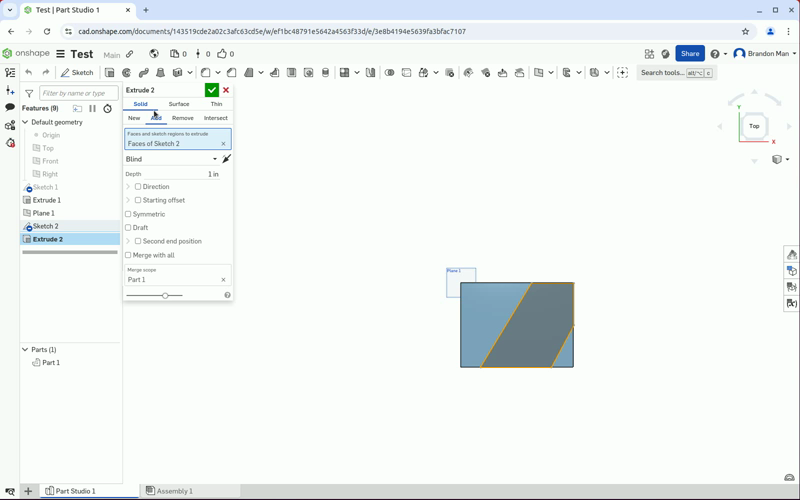
mouse_move(186, 120)
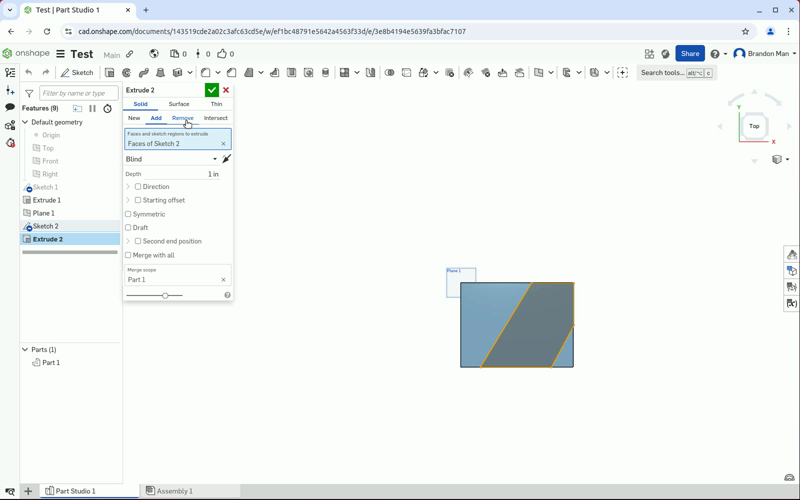
click(186, 120)
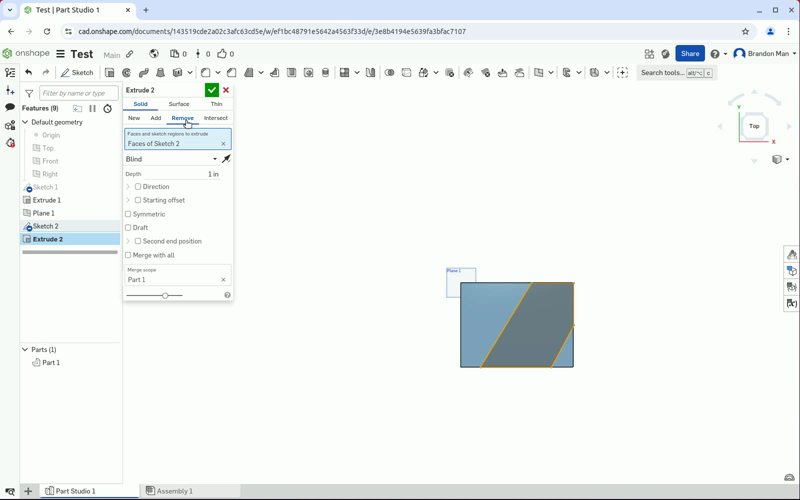
key(tab, 4)
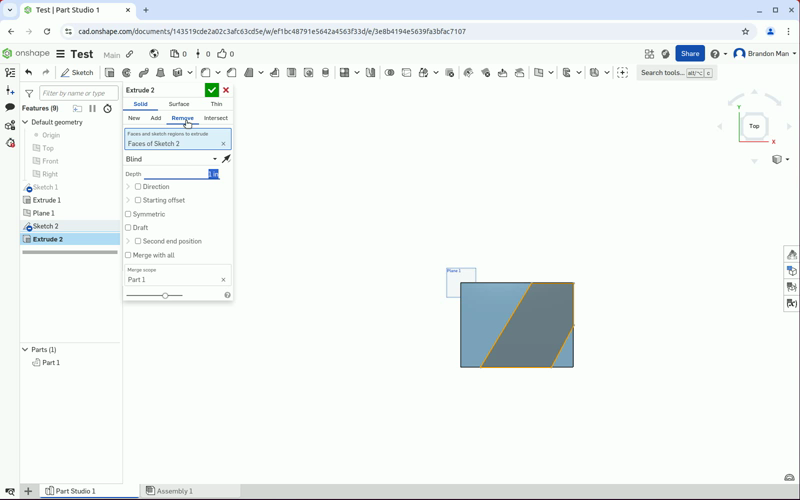
text(5.777)
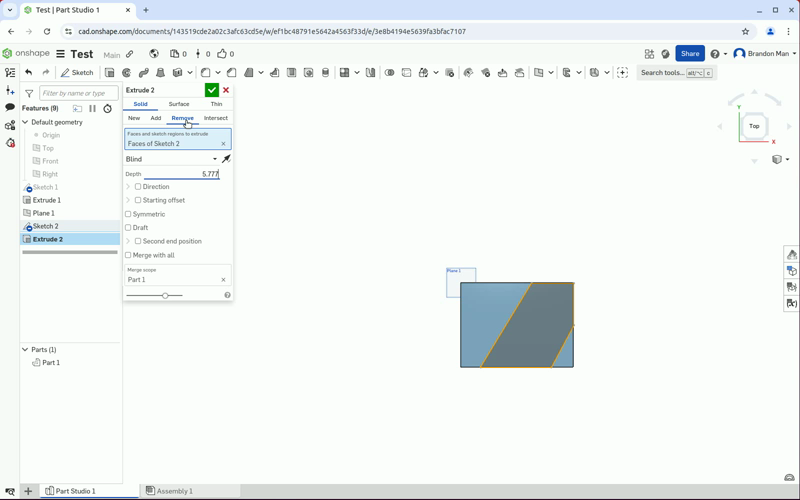
key(tab, 6)
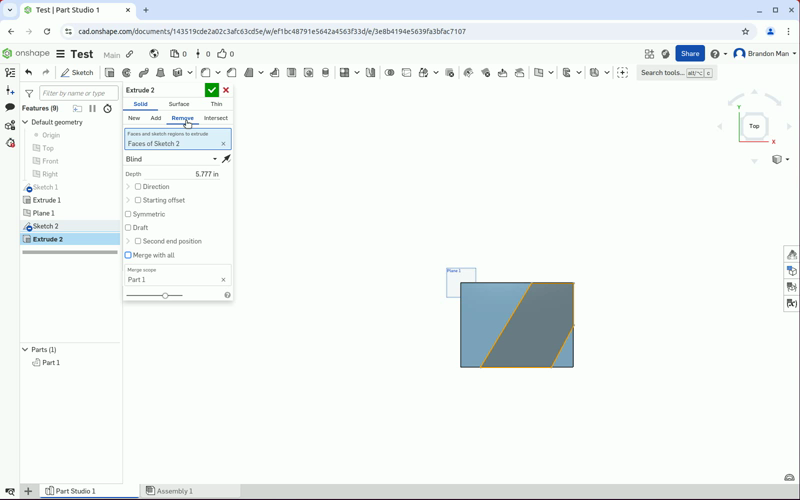
key(space)
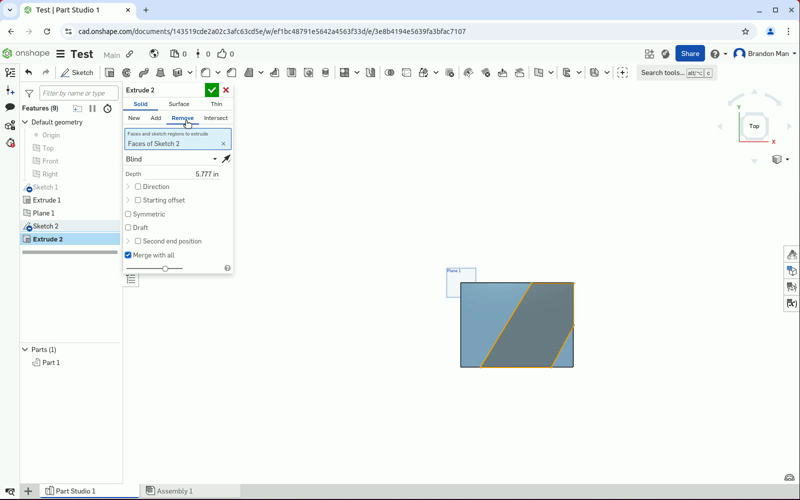
key(enter)
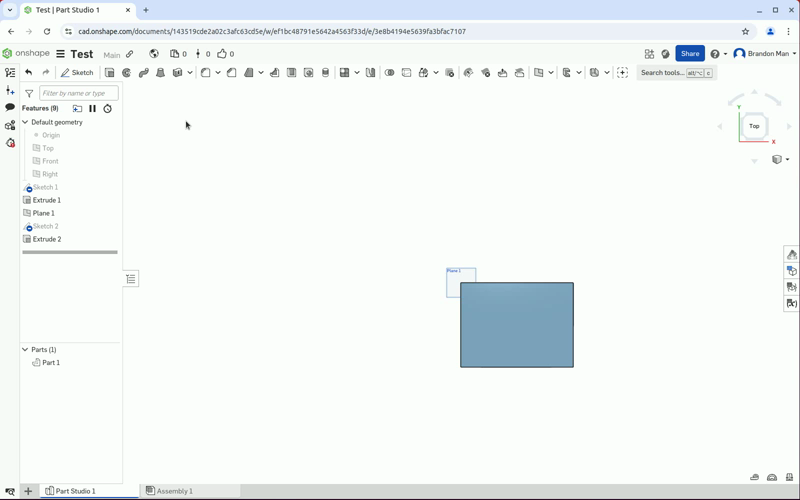
key(shift+h)
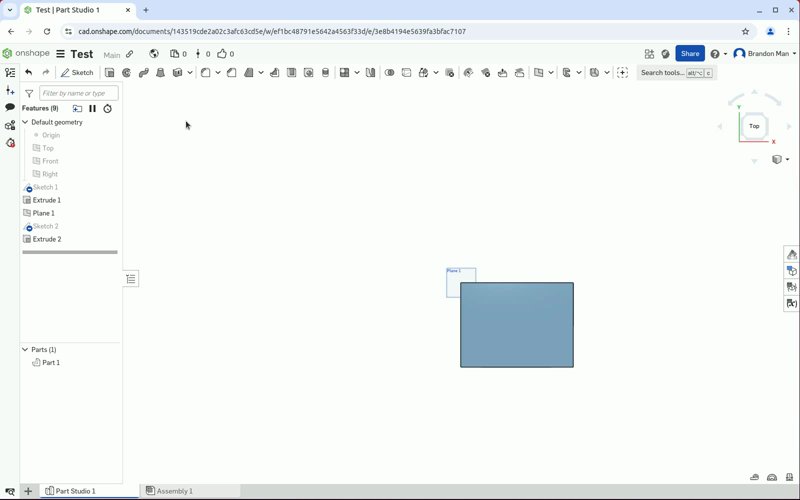
key(shift+h)
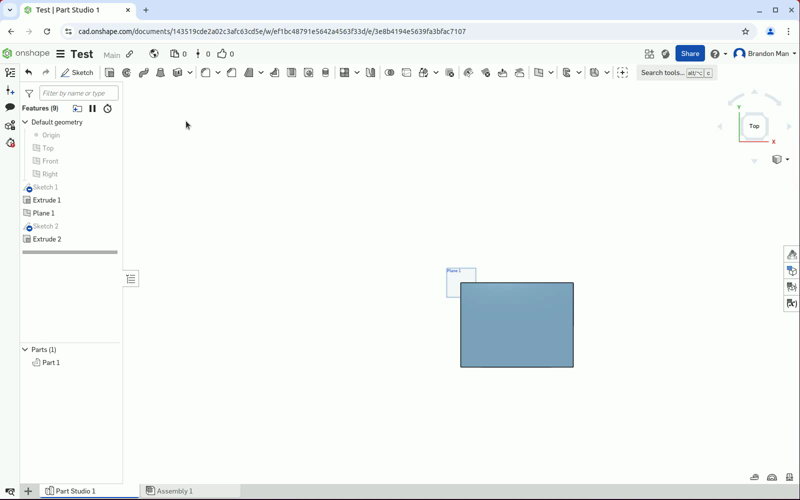
key(shift+7)
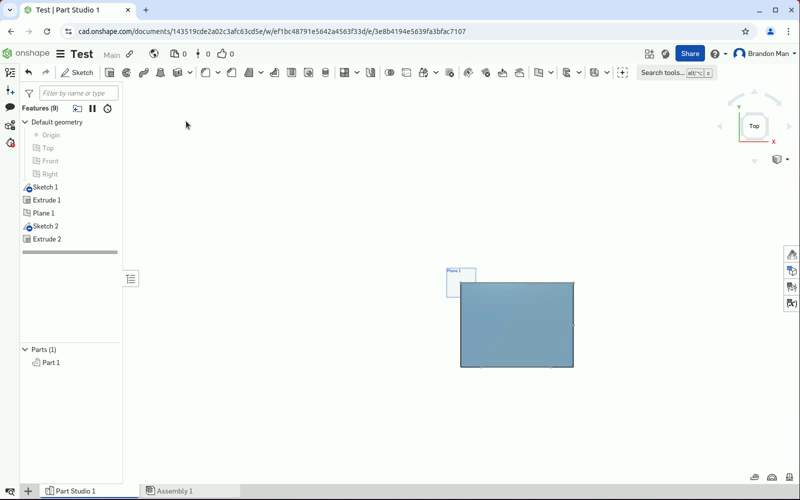
key(up, 3)
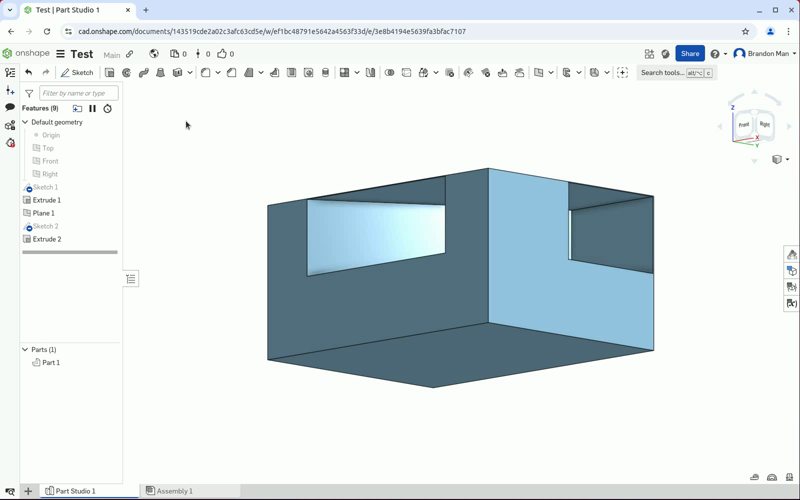
key(left, 3)
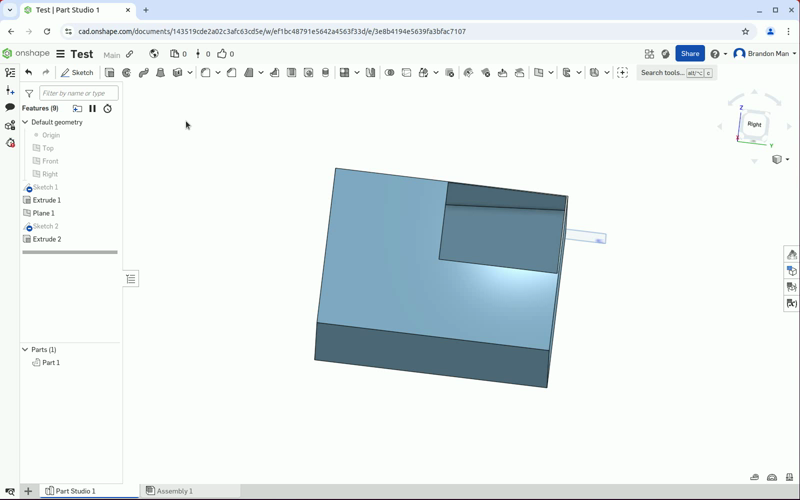
key(right, 3)
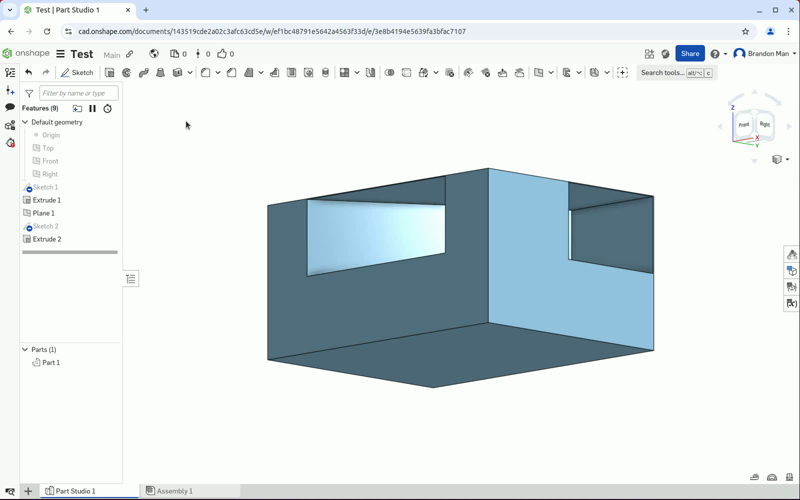
key(down, 3)
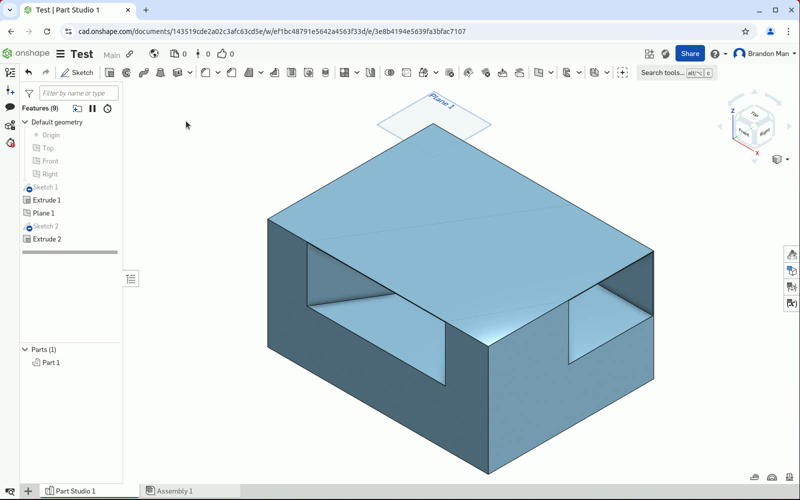
mouse_move(73, 189)
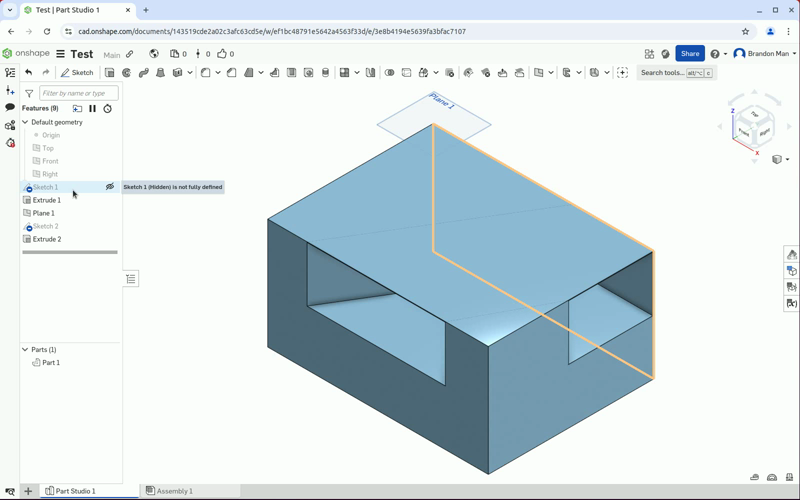
click(73, 189)